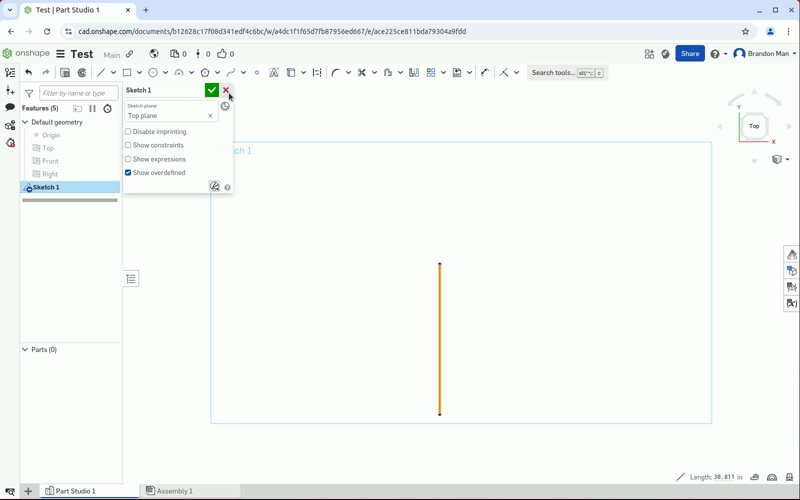
key(shift+h)
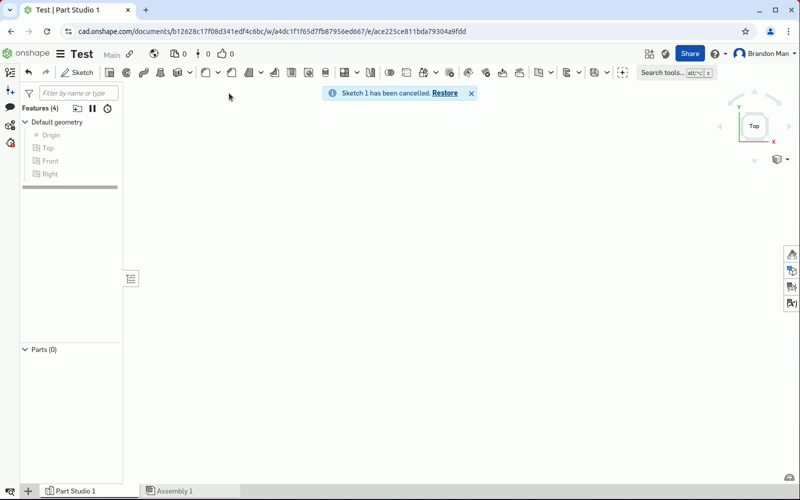
mouse_move(73, 352)
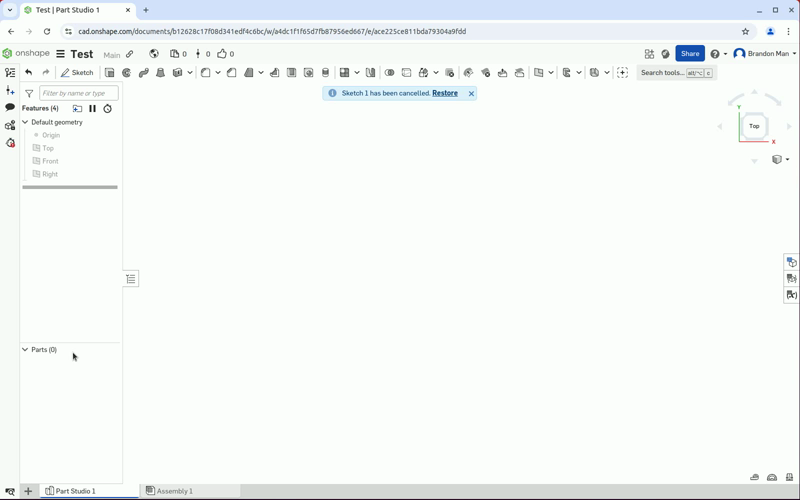
key(y)
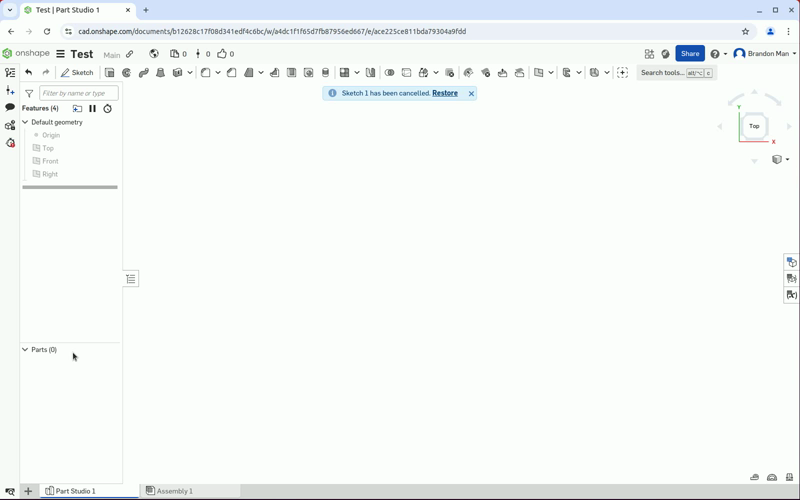
key(shift+p)
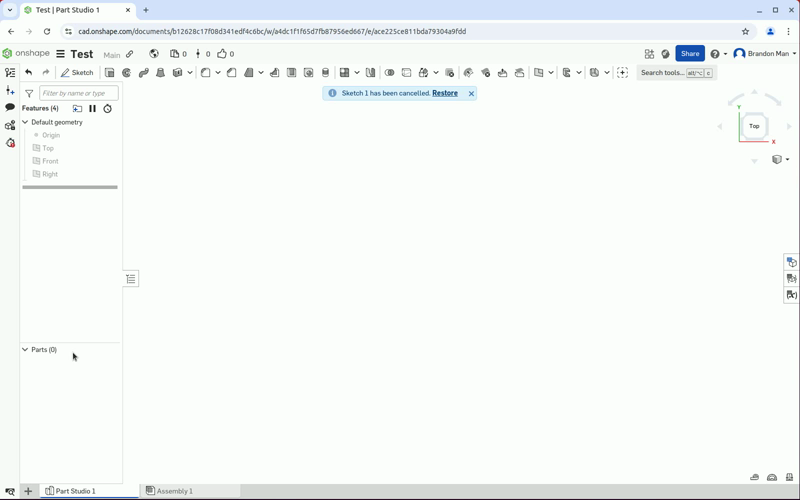
key(space)
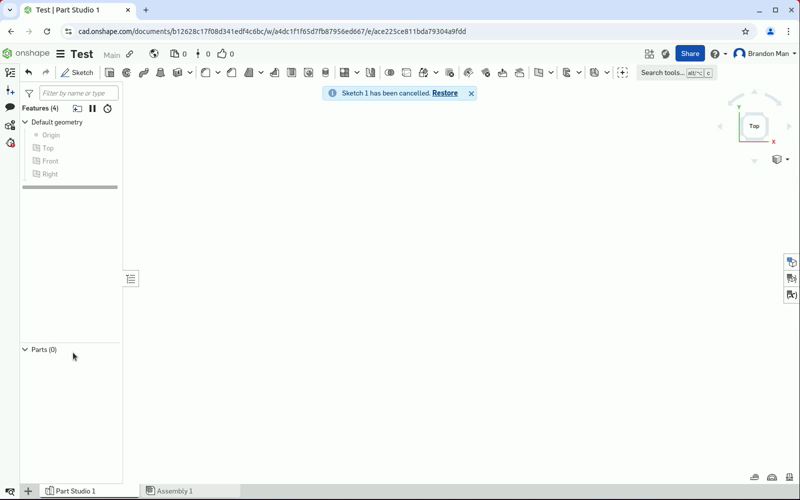
key_down(shift)
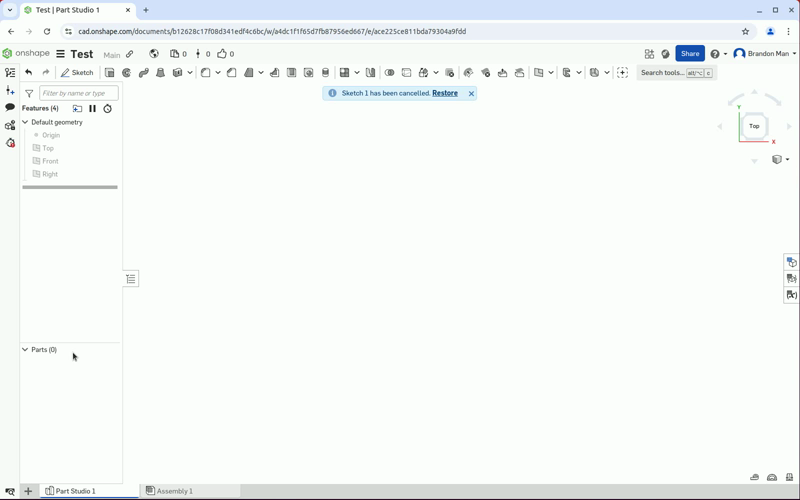
key(up)
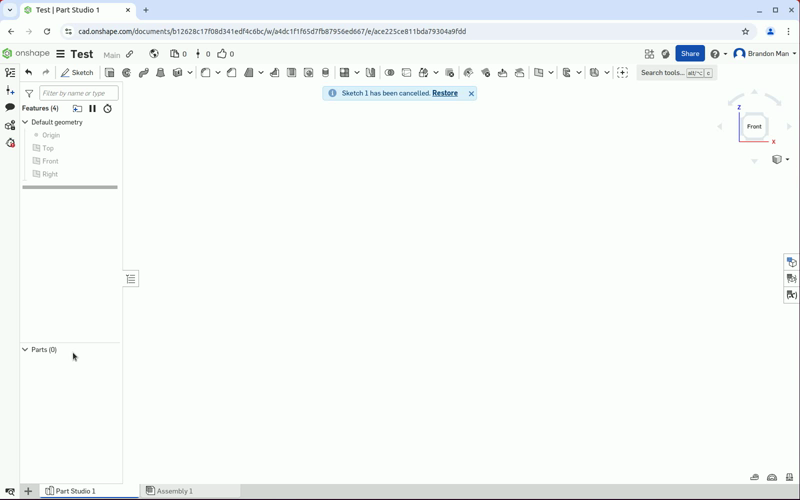
key_up(shift)
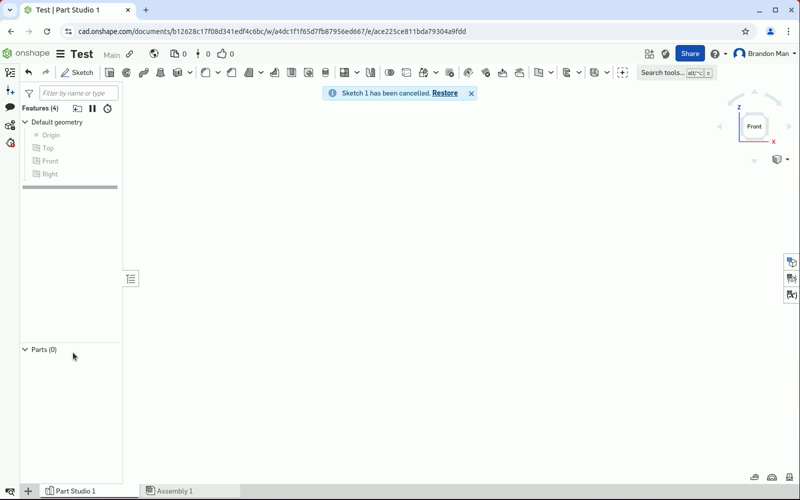
mouse_move(73, 352)
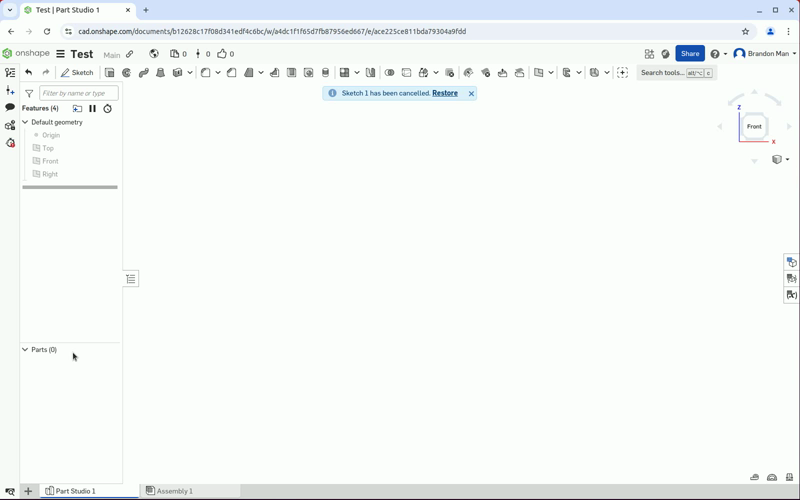
key(shift+y)
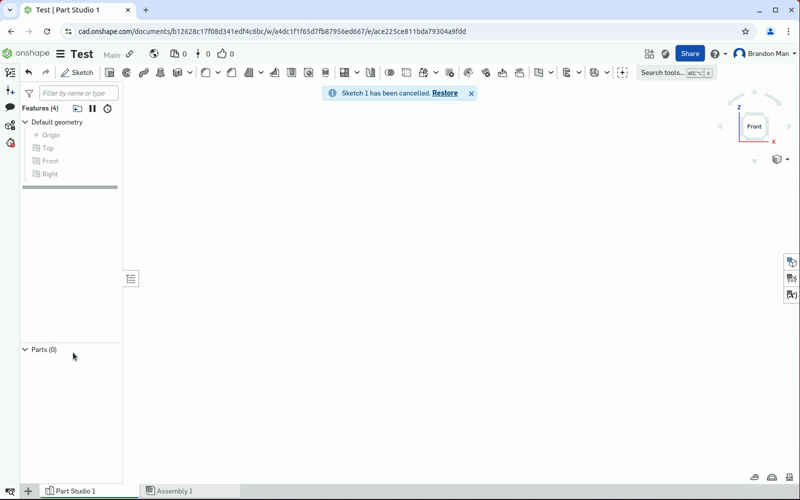
key(shift+s)
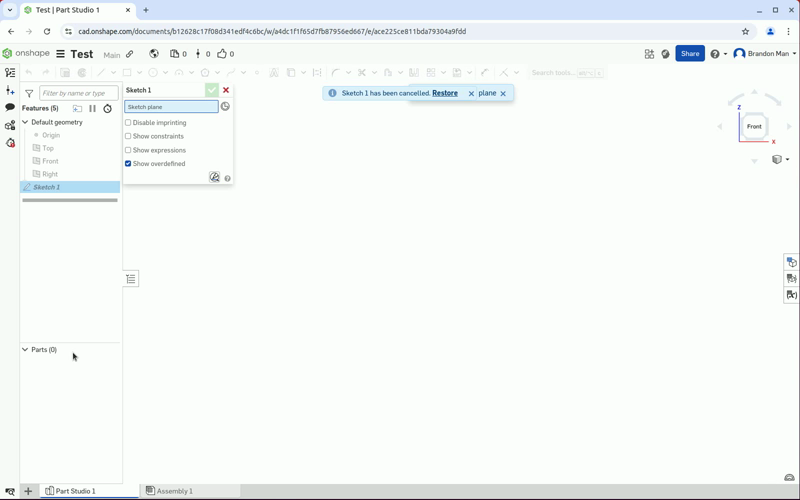
mouse_move(73, 163)
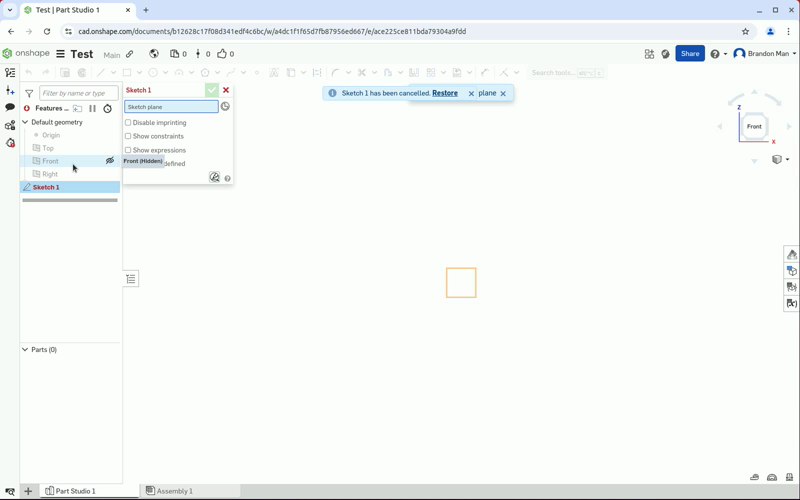
click(73, 163)
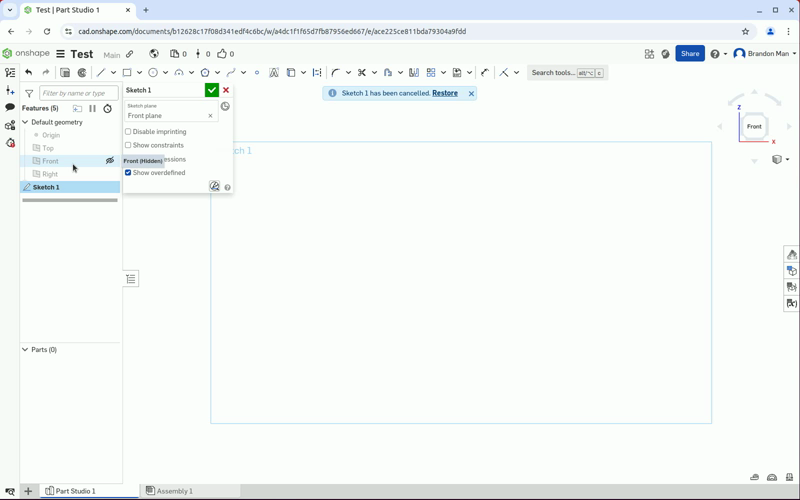
mouse_move(73, 352)
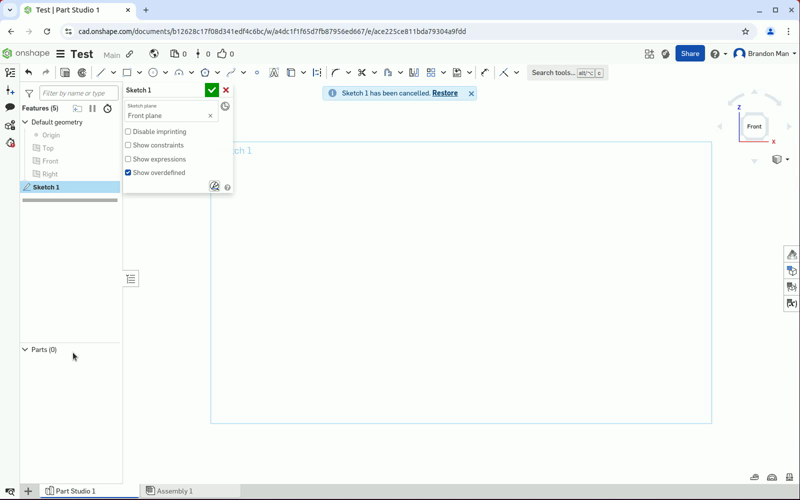
key(y)
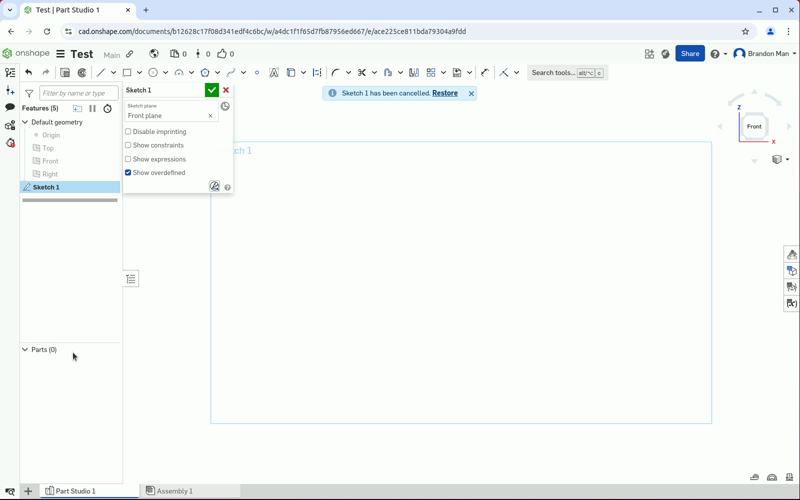
key(l)
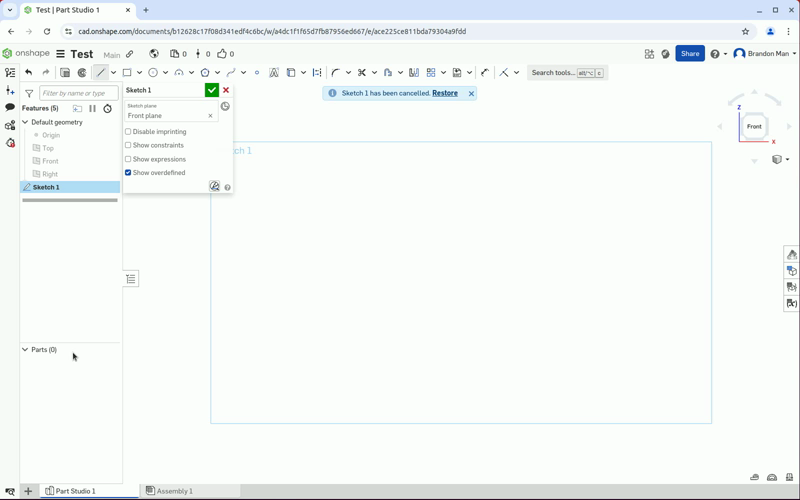
key_down(shift)
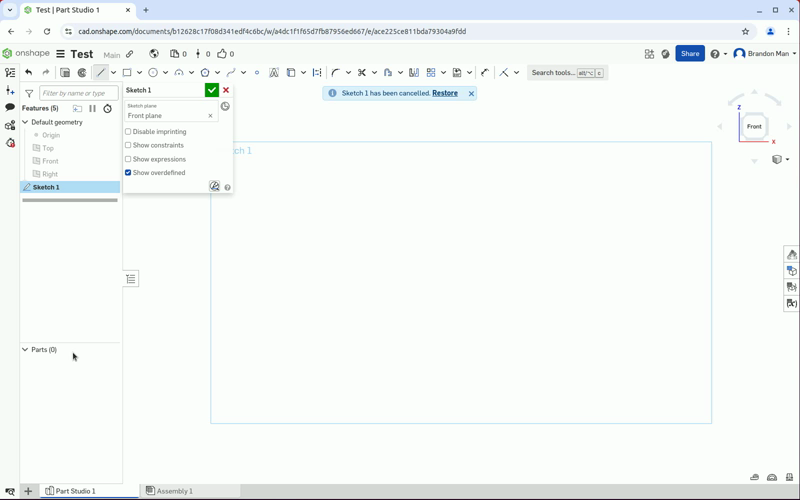
mouse_move(348, 282)
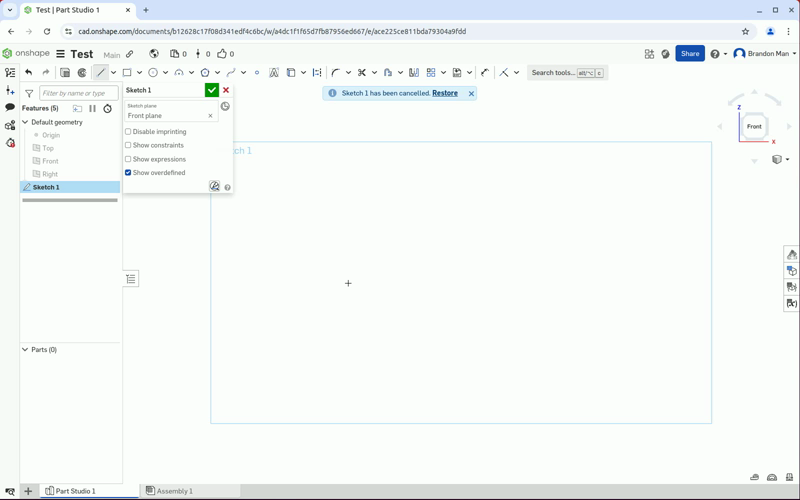
click(348, 282)
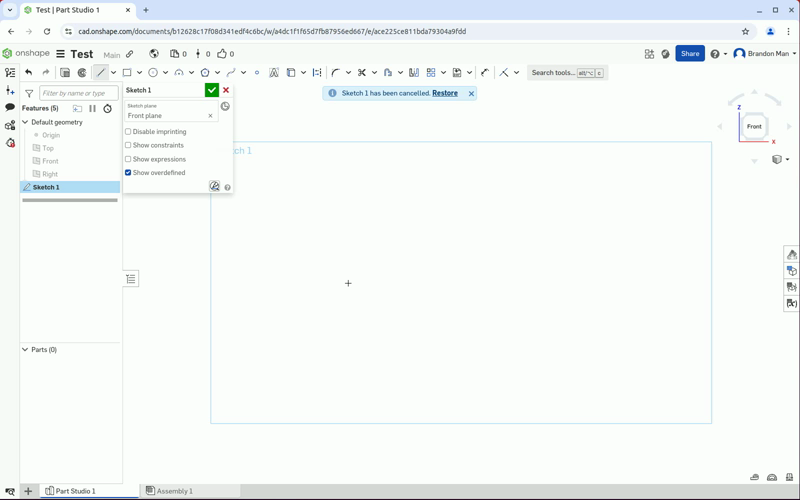
key_up(shift)
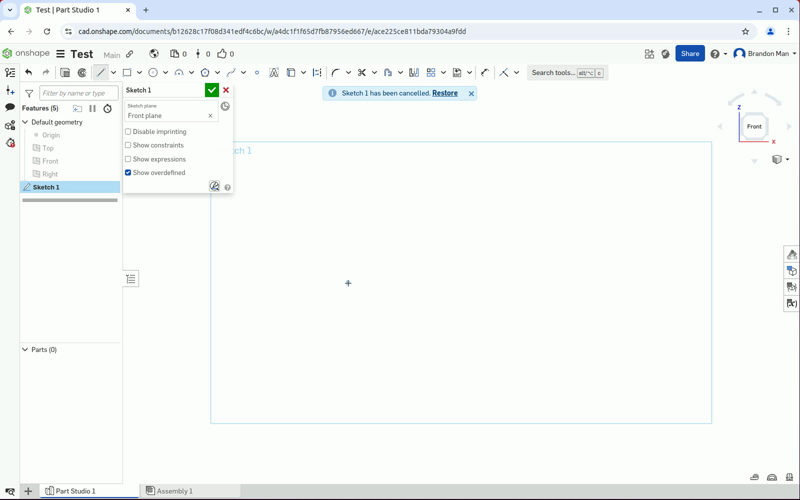
key_down(shift)
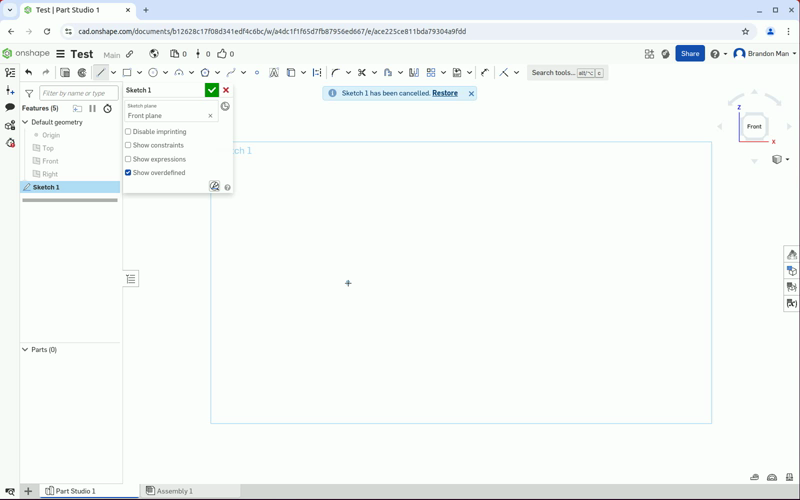
mouse_move(460, 282)
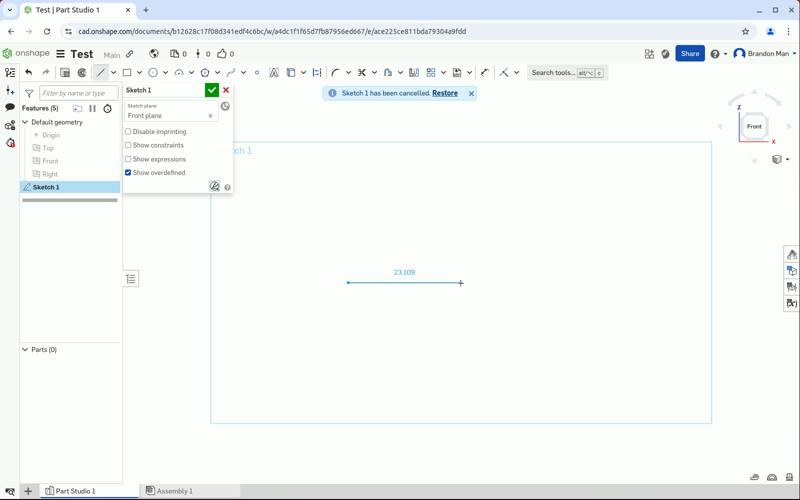
click(460, 282)
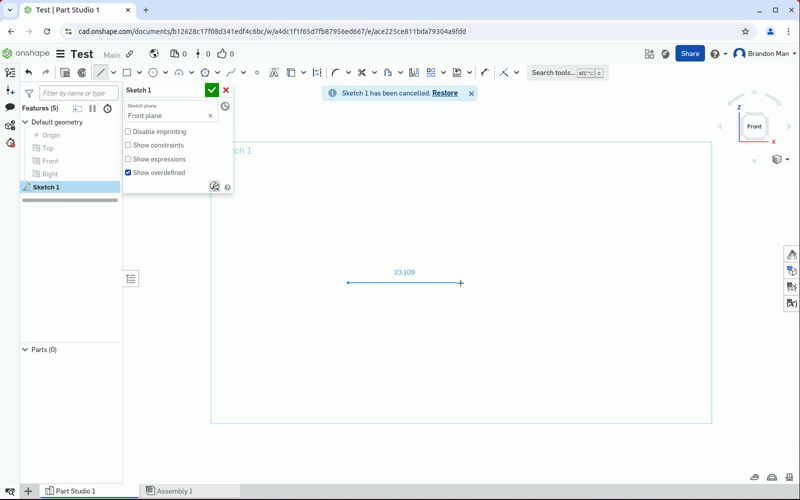
key_up(shift)
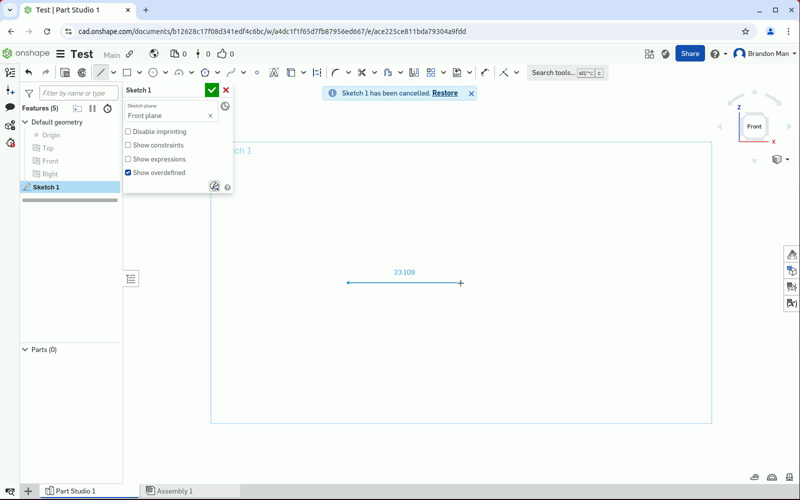
key_down(shift)
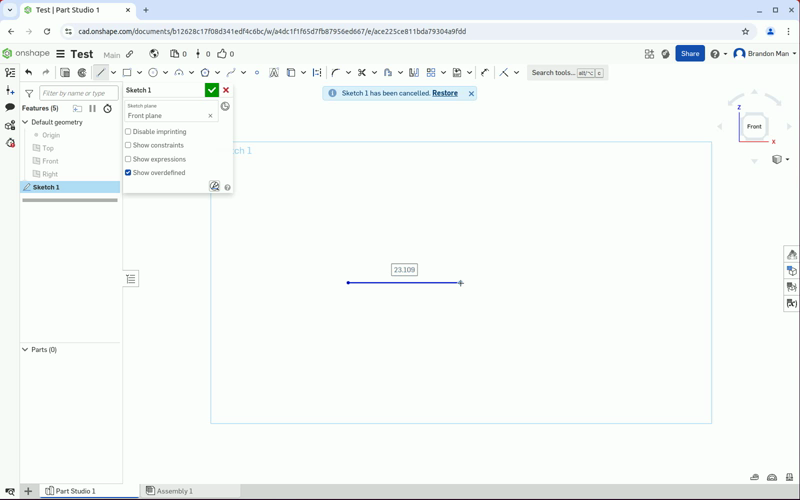
mouse_move(440, 226)
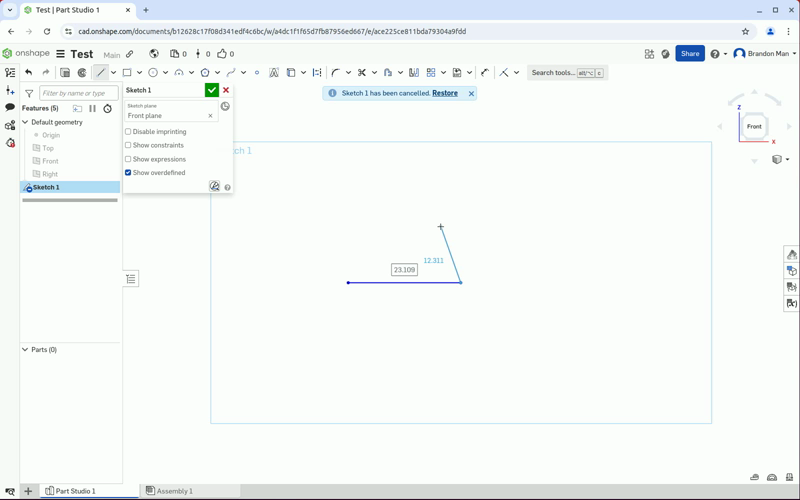
click(440, 226)
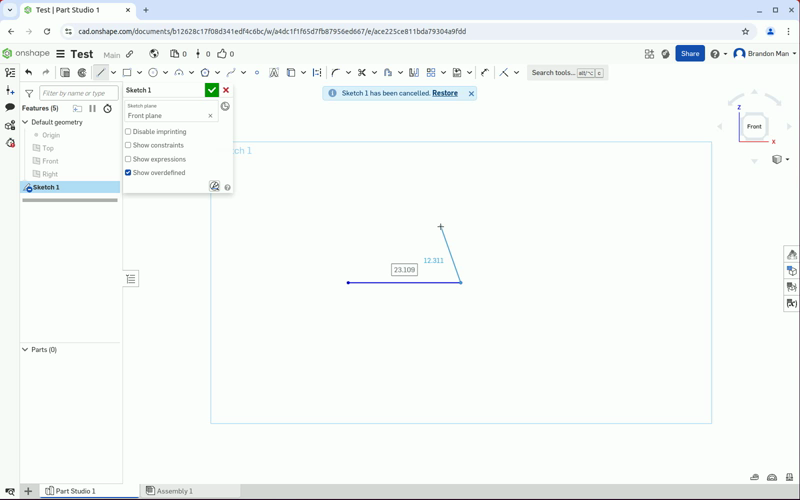
key_up(shift)
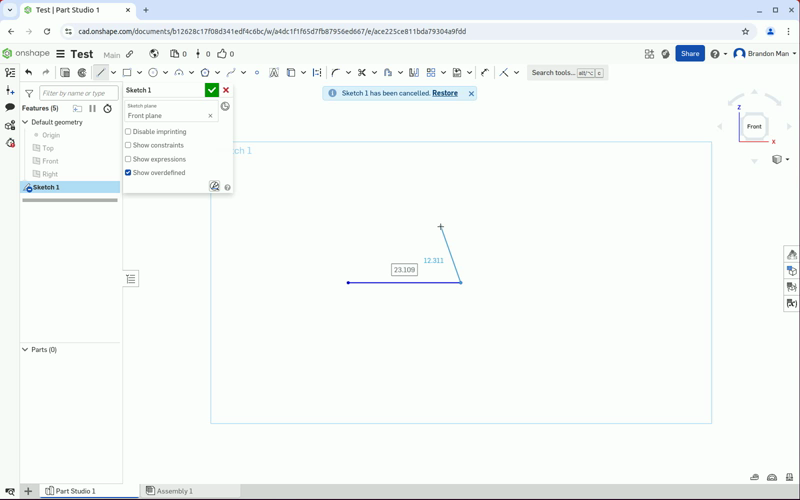
key_down(shift)
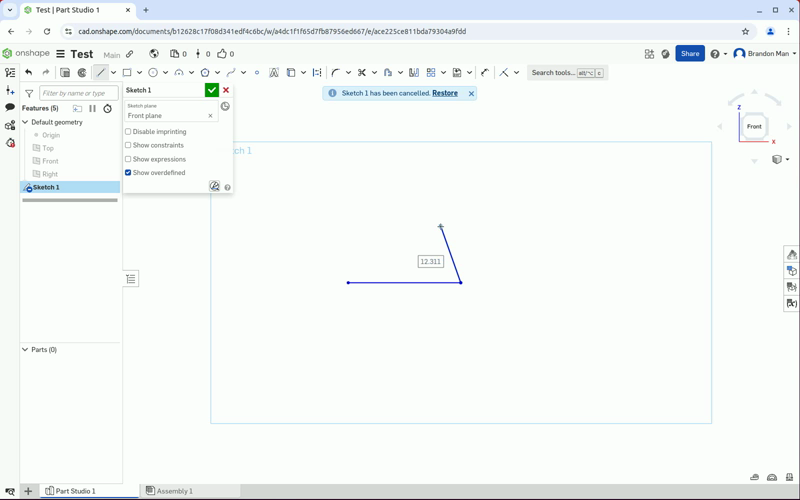
mouse_move(368, 226)
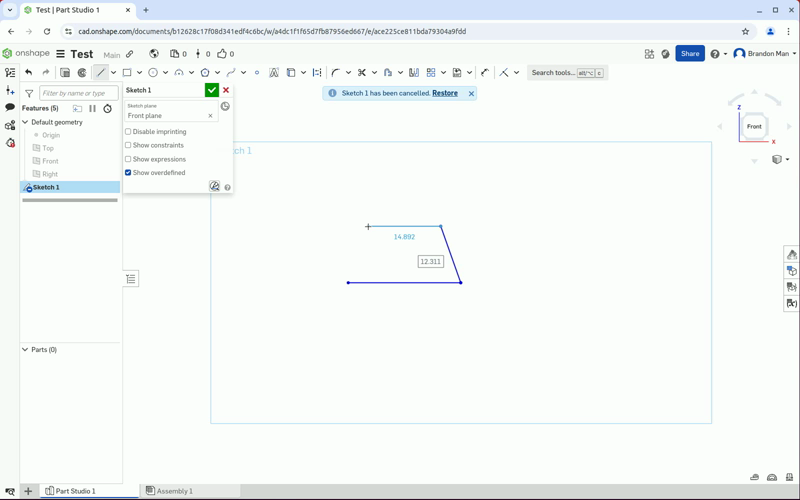
click(368, 226)
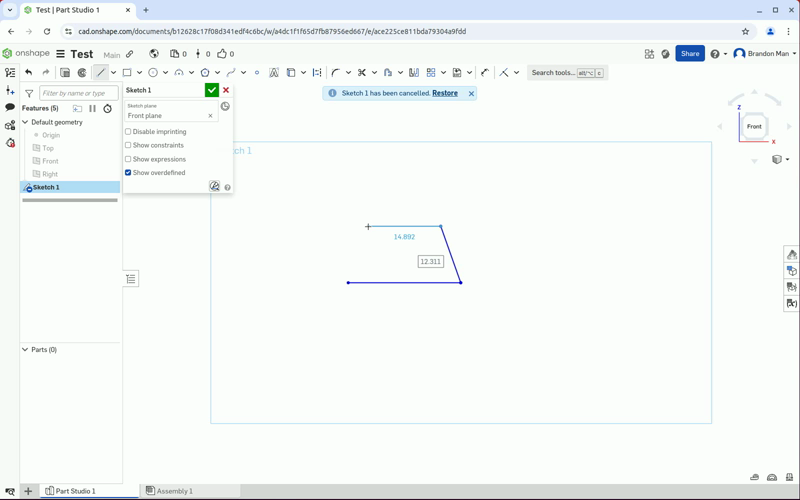
key_up(shift)
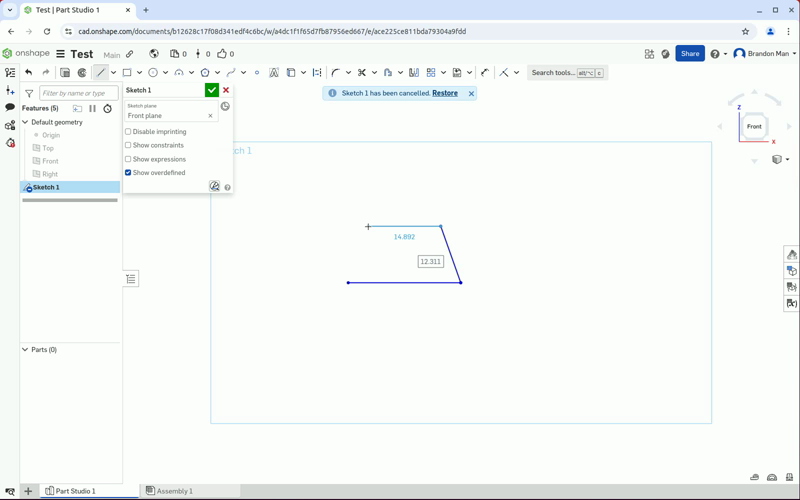
key_down(shift)
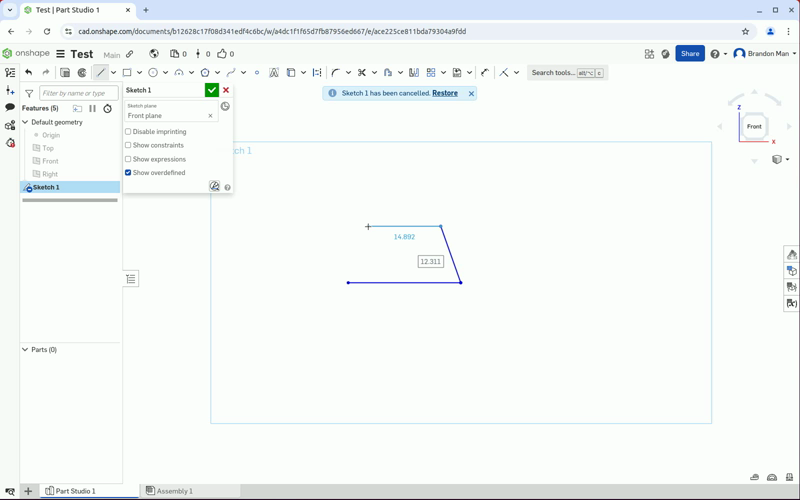
mouse_move(348, 282)
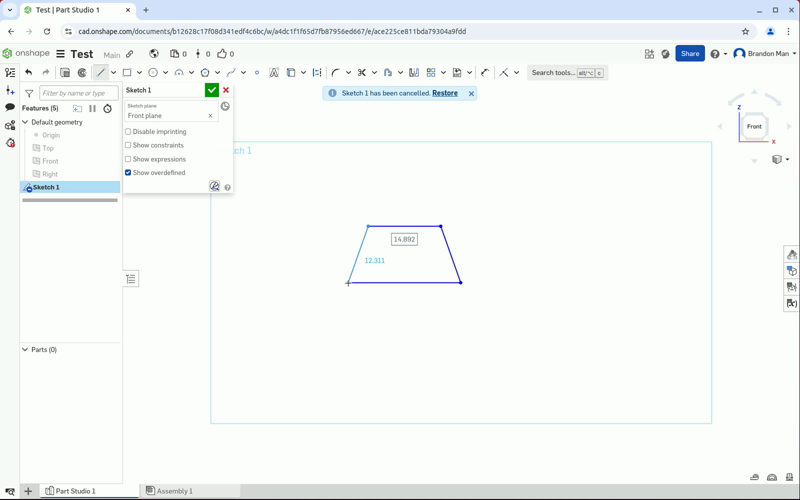
key_up(shift)
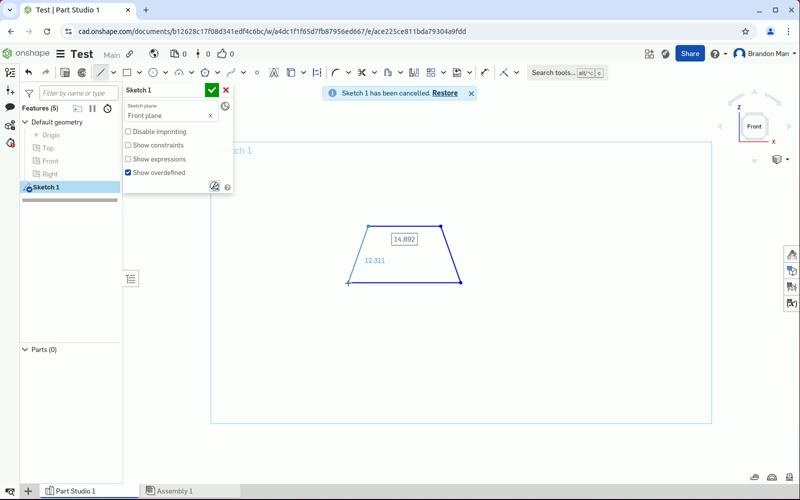
click(348, 282)
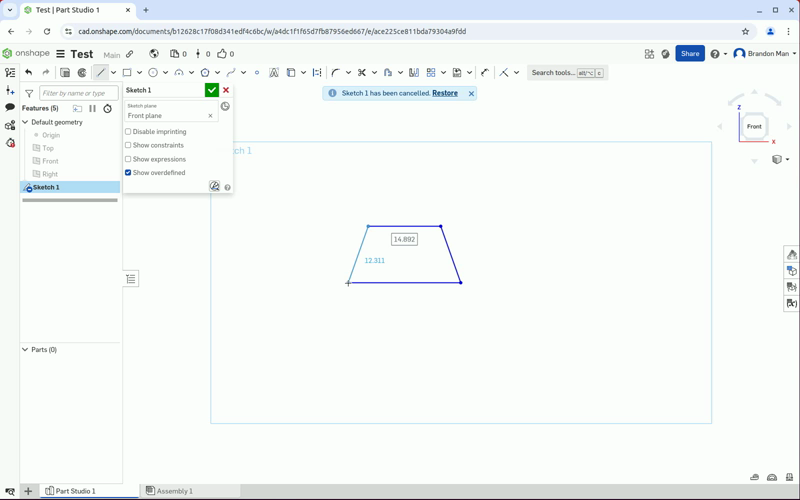
key(esc)
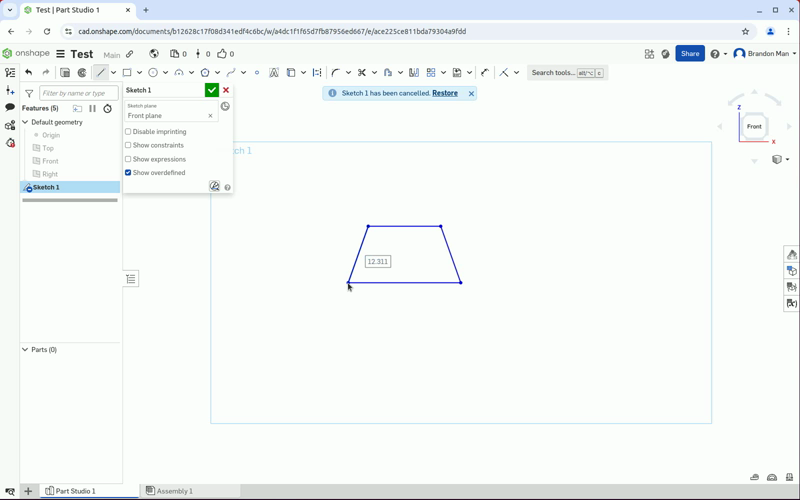
mouse_move(442, 256)
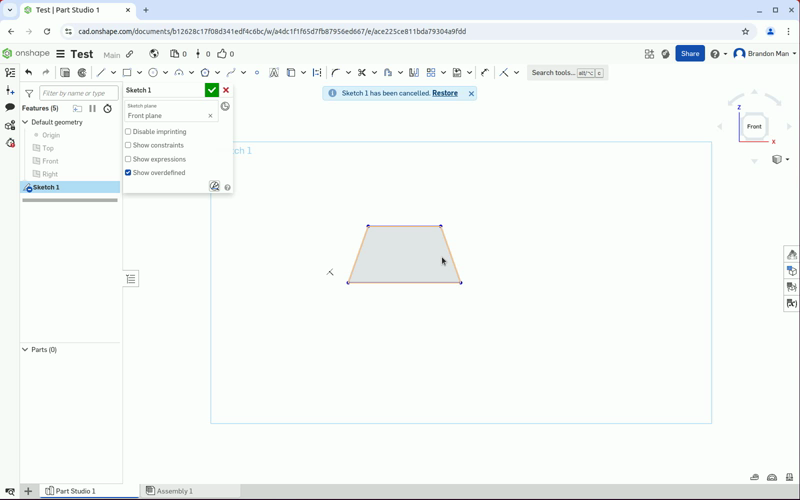
click(442, 256)
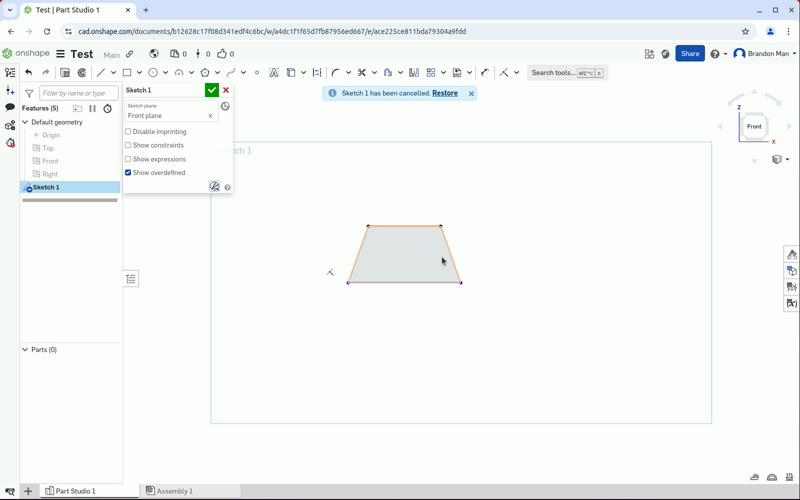
mouse_move(73, 352)
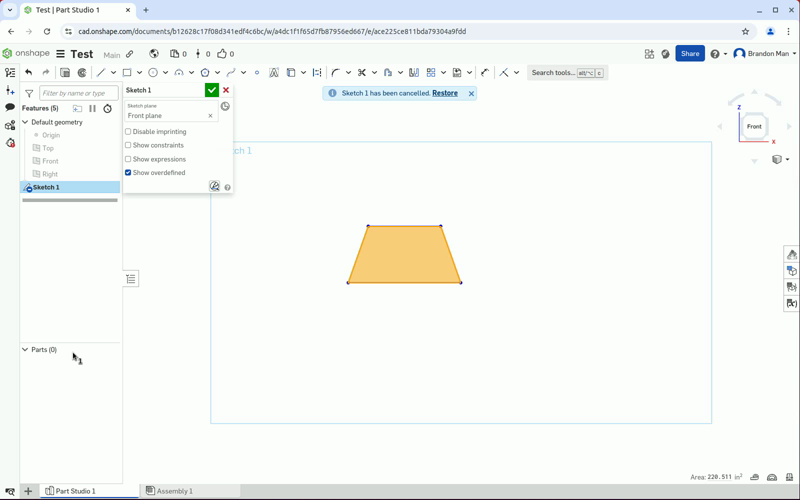
key(shift+y)
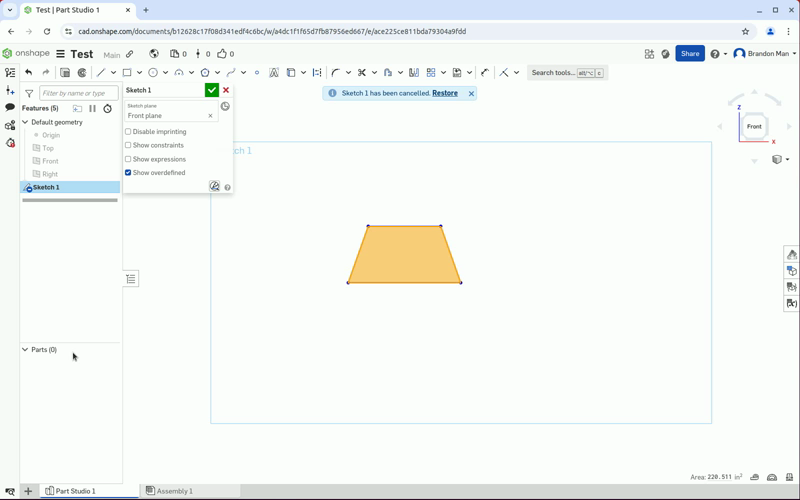
key(shift+e)
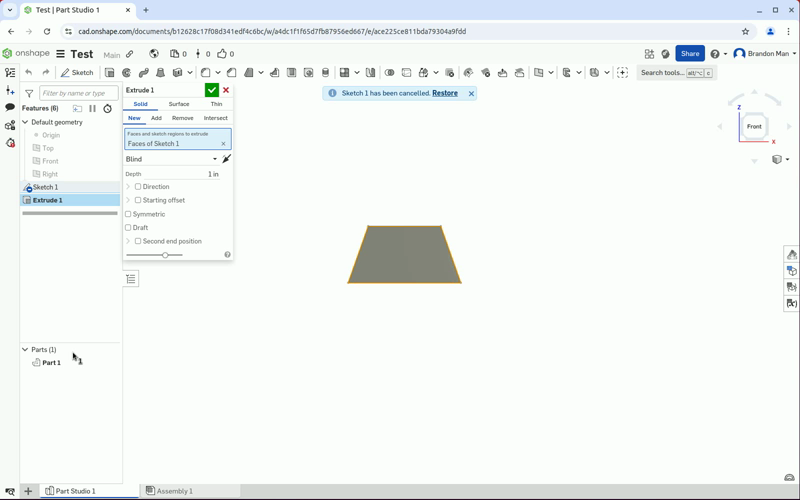
mouse_move(143, 106)
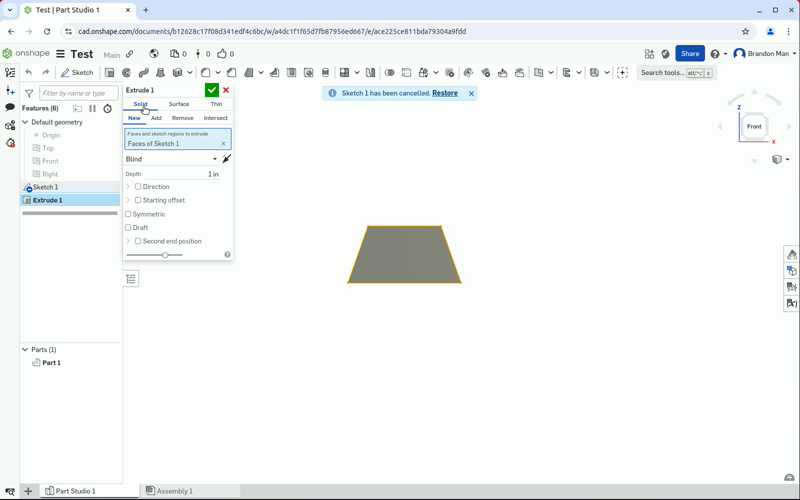
click(143, 106)
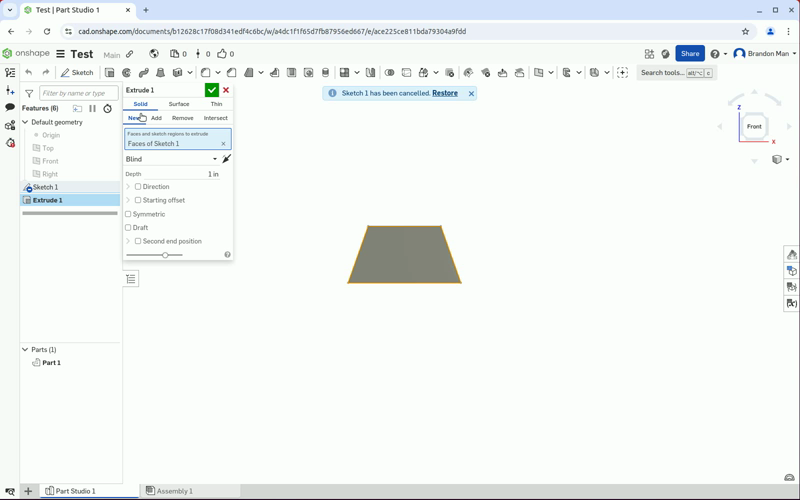
mouse_move(137, 120)
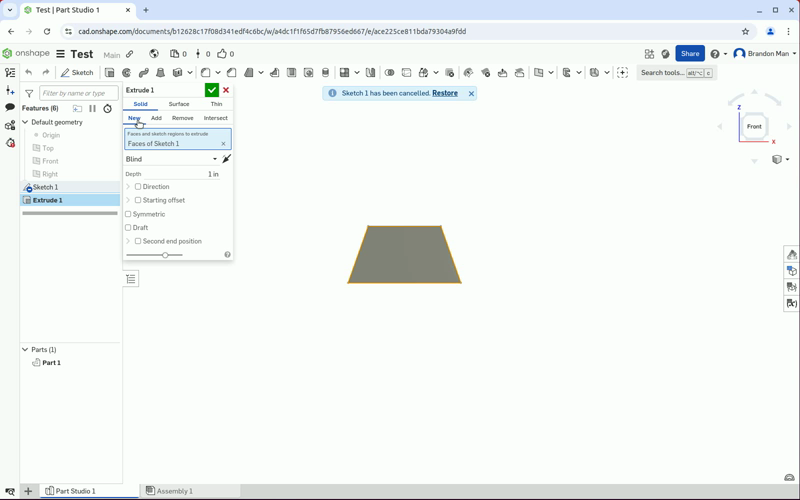
click(137, 120)
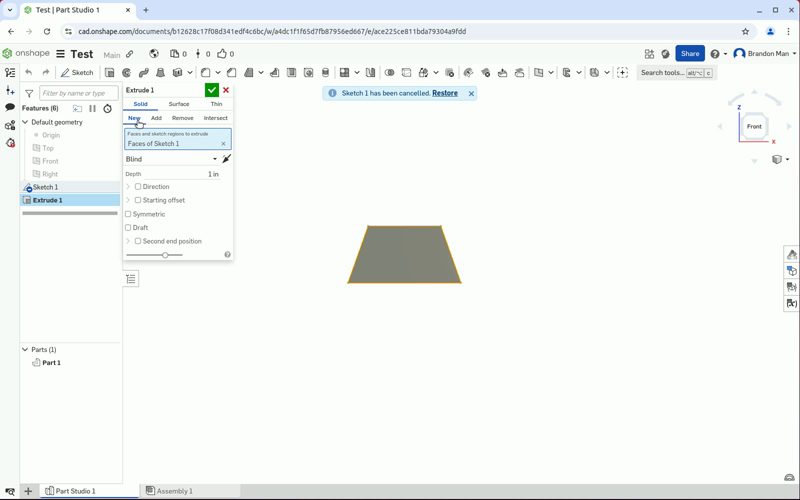
key(tab, 4)
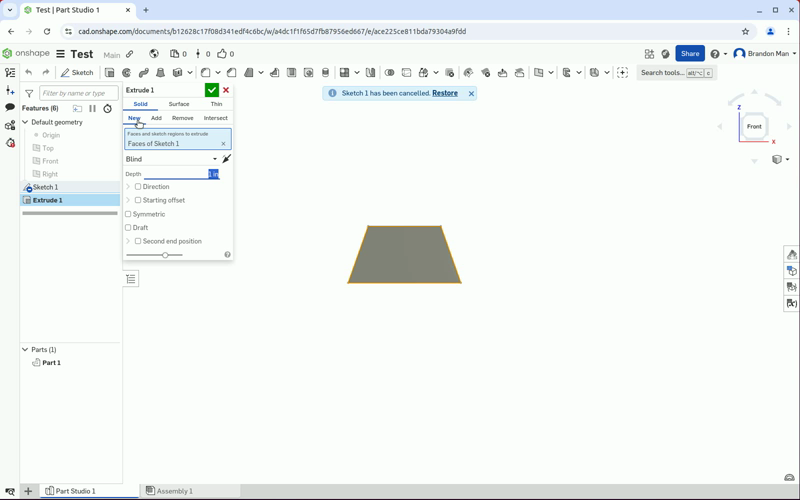
text(23.108)
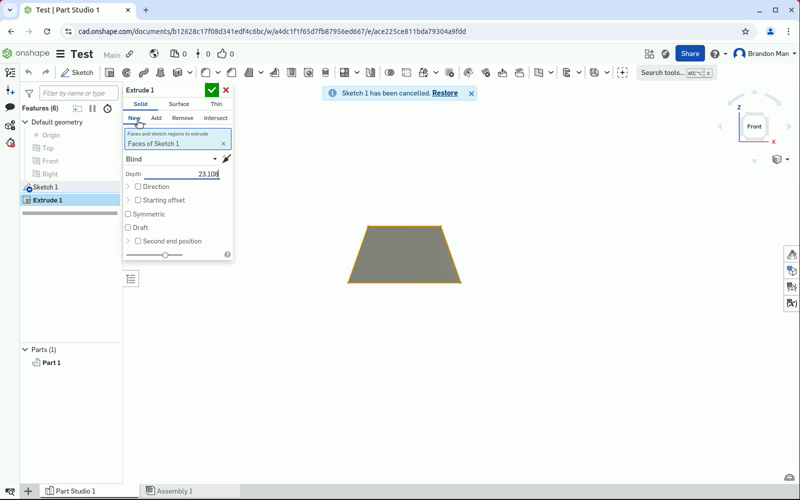
key(enter)
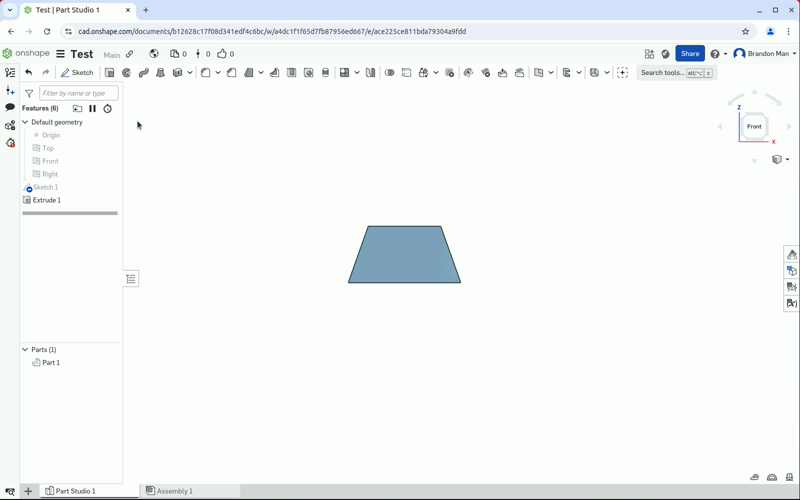
key(shift+h)
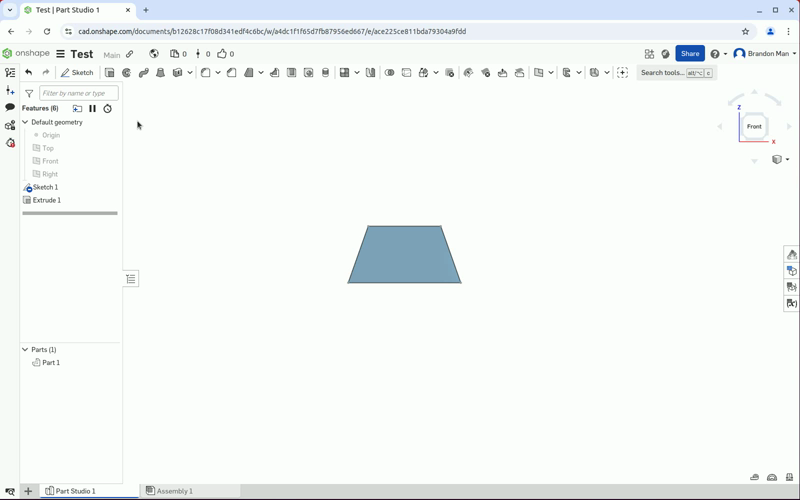
key(shift+h)
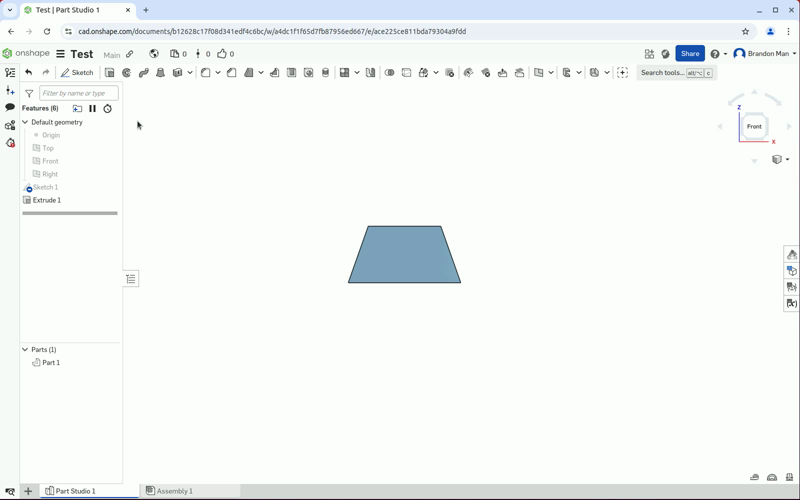
mouse_move(73, 189)
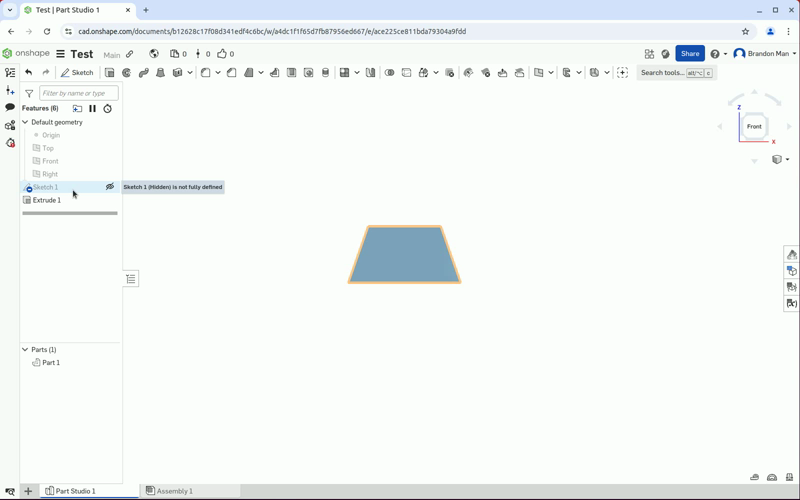
click(73, 189)
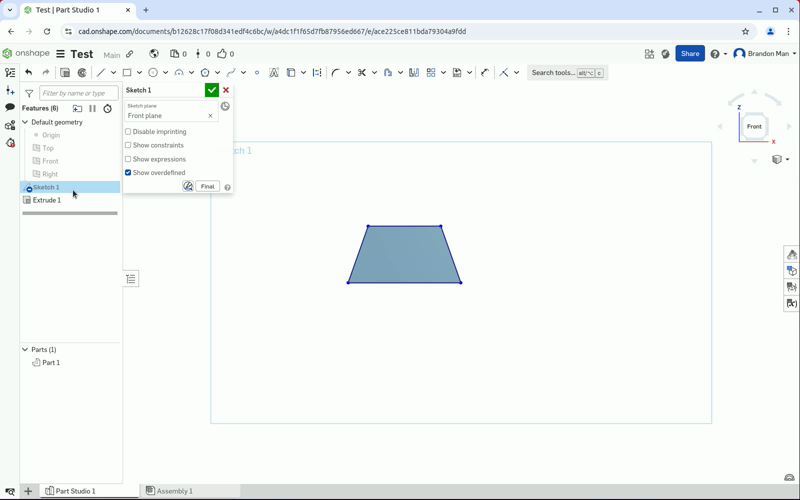
mouse_move(229, 92)
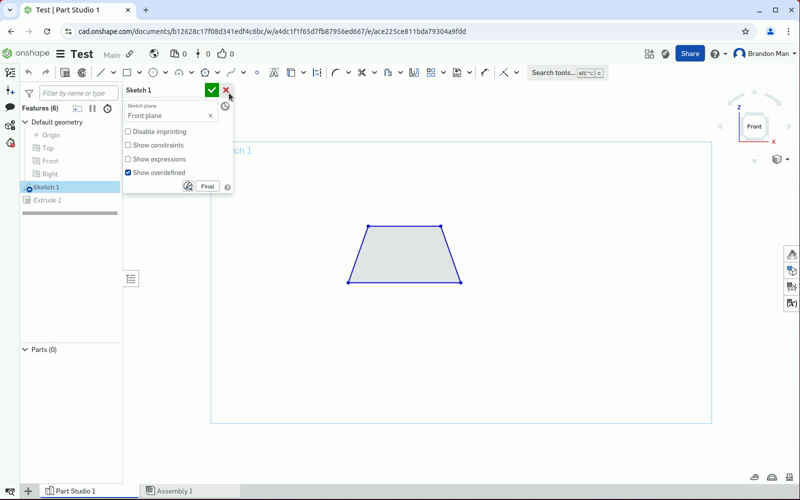
click(229, 92)
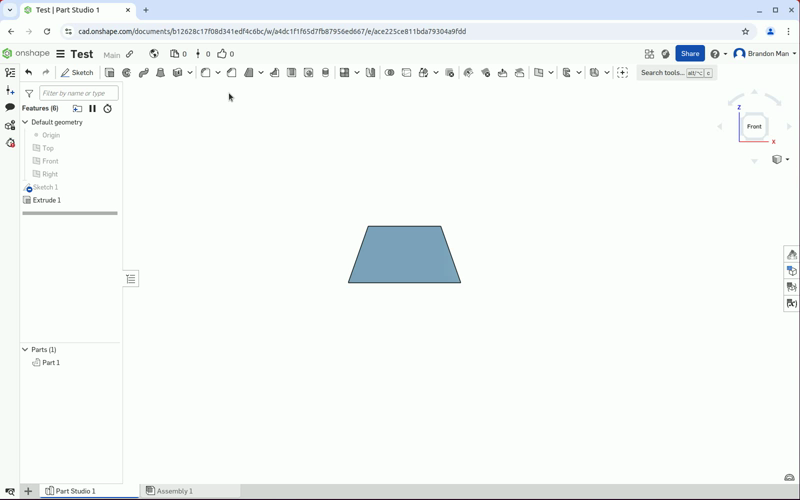
mouse_move(73, 352)
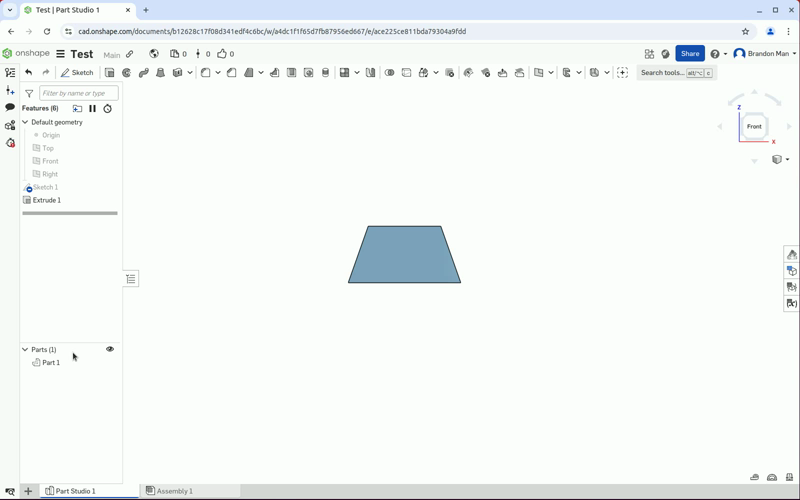
key(y)
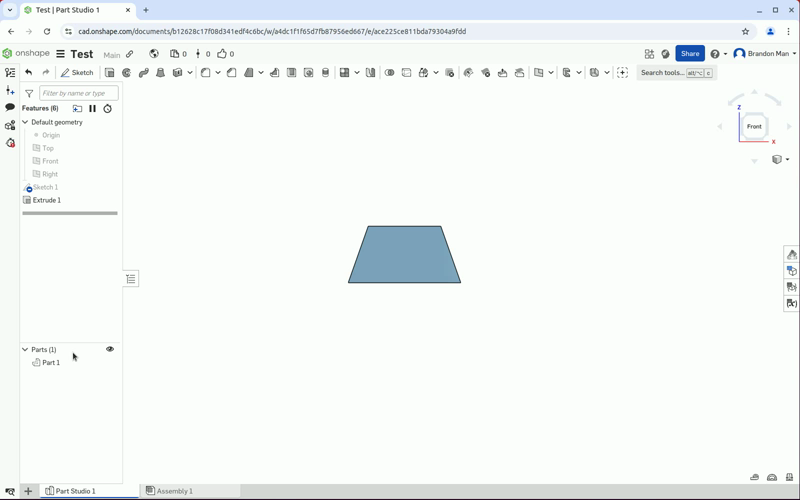
key(shift+p)
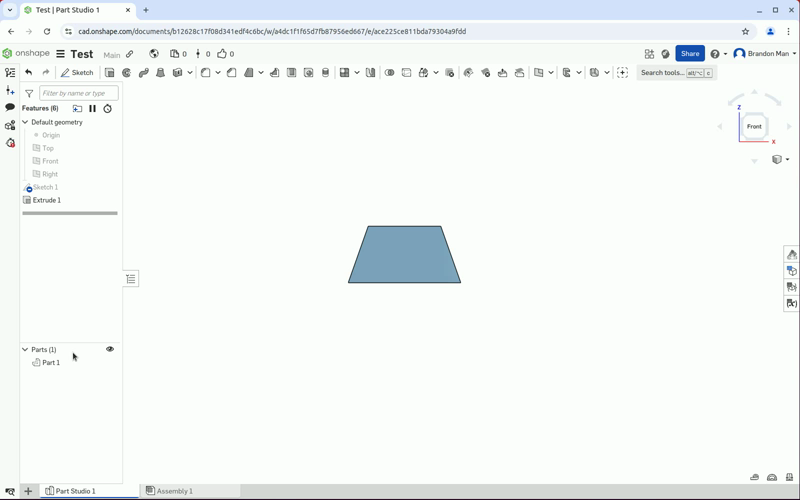
key(space)
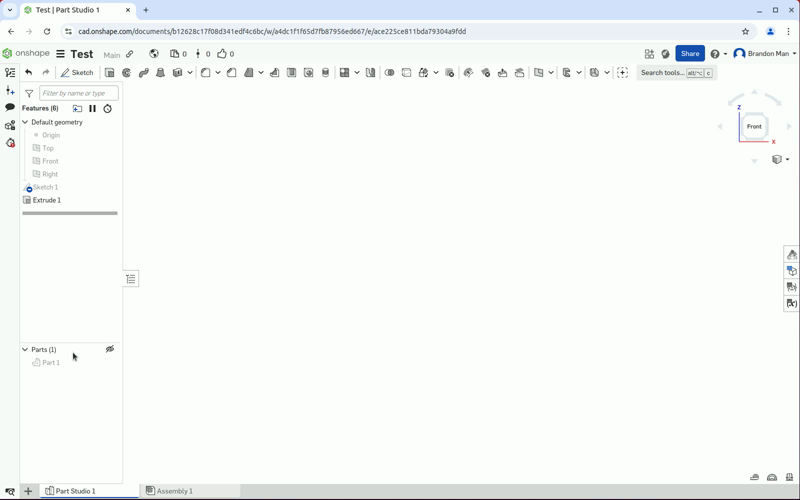
key_down(shift)
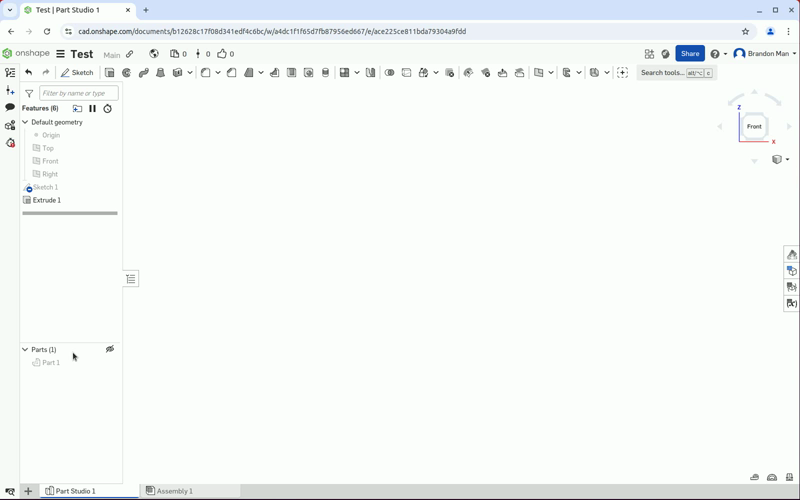
key(down)
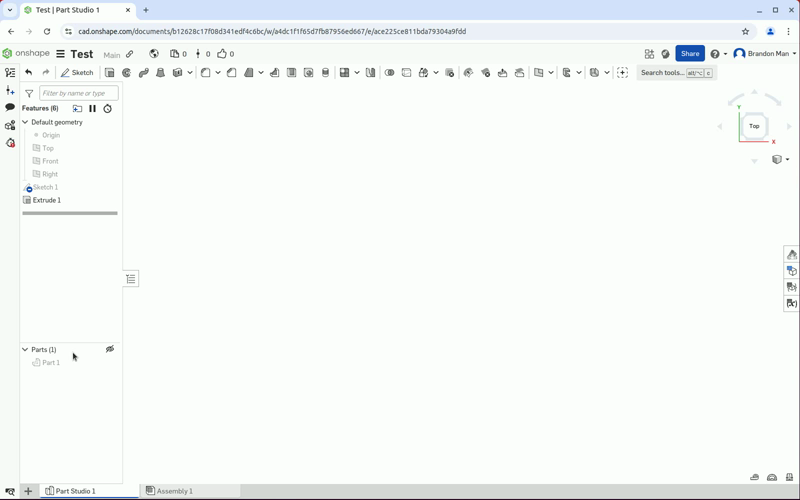
key_up(shift)
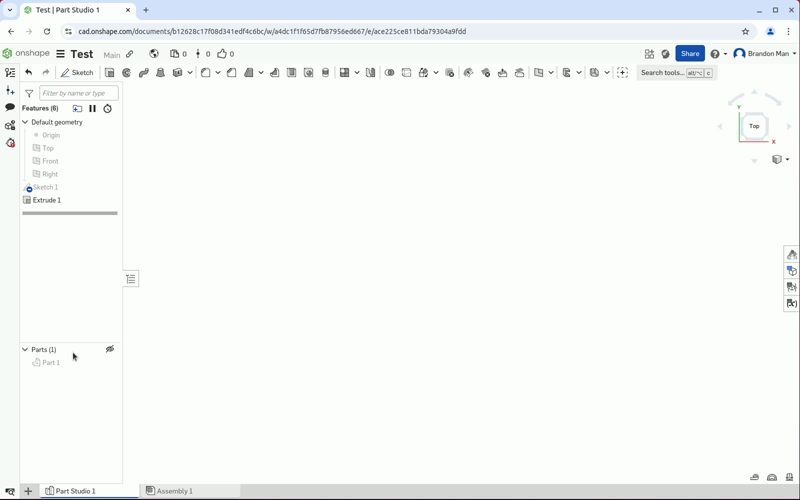
mouse_move(73, 352)
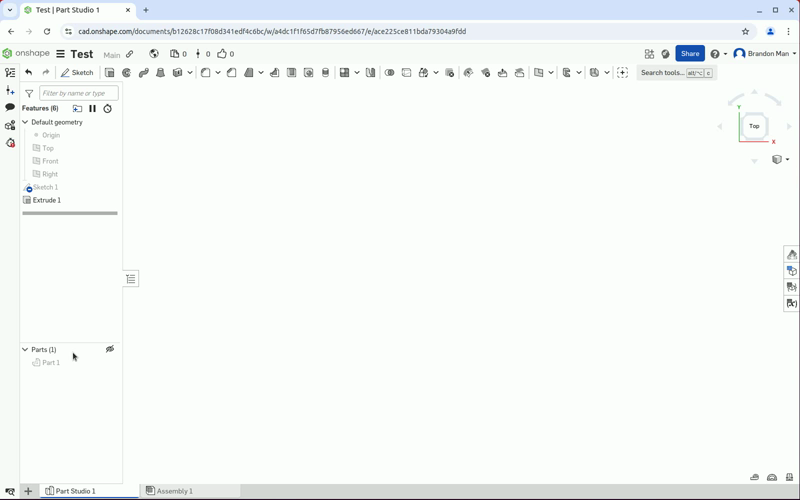
key(shift+y)
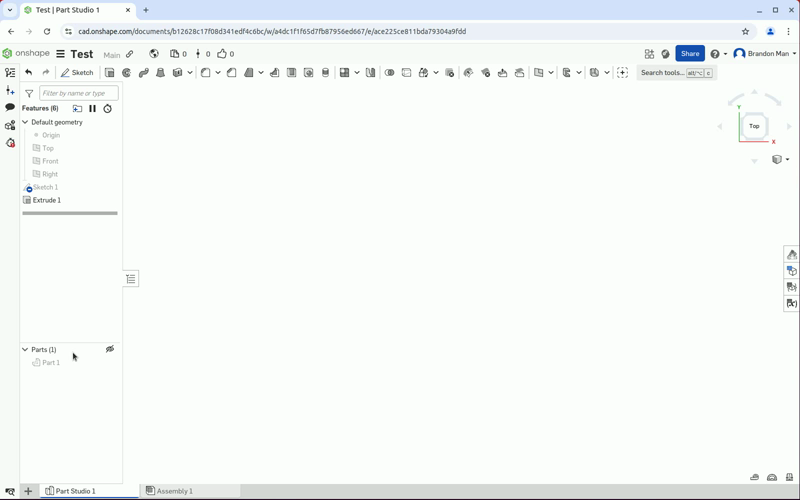
key(shift+s)
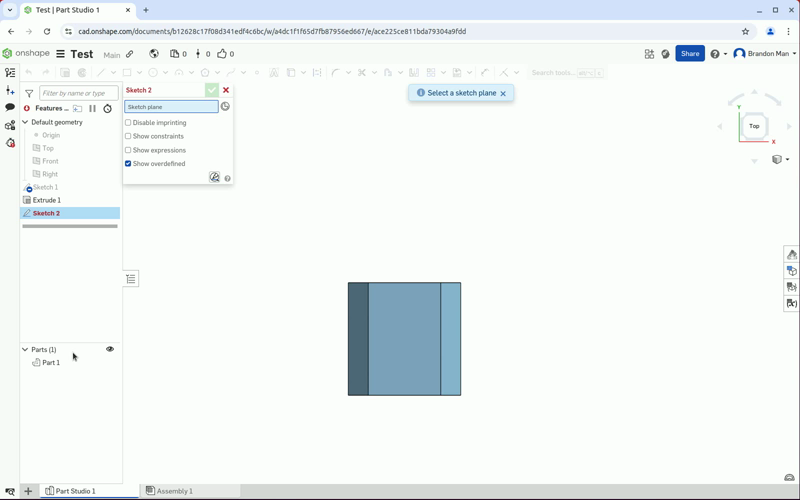
mouse_move(73, 150)
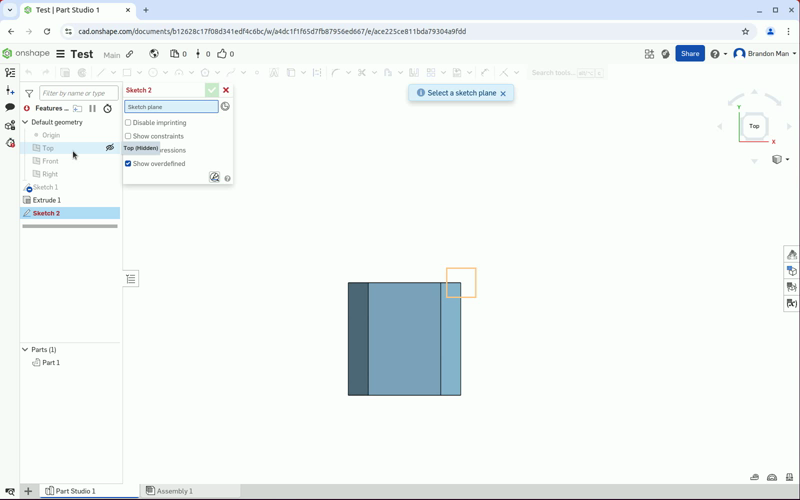
click(73, 150)
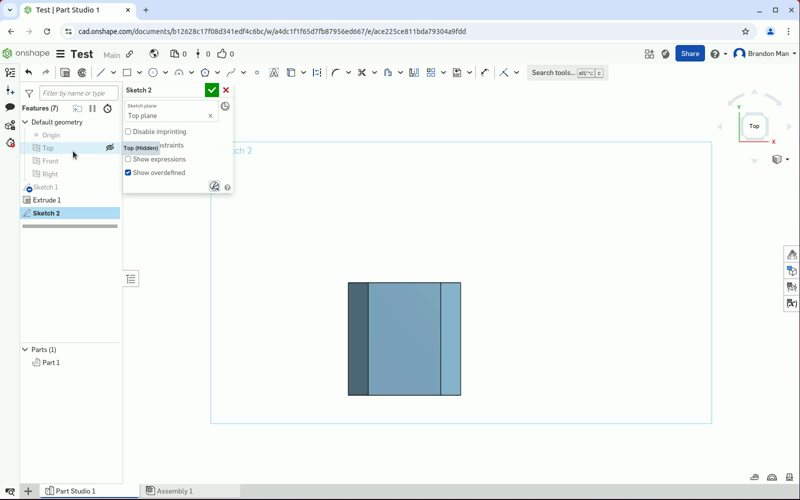
mouse_move(73, 352)
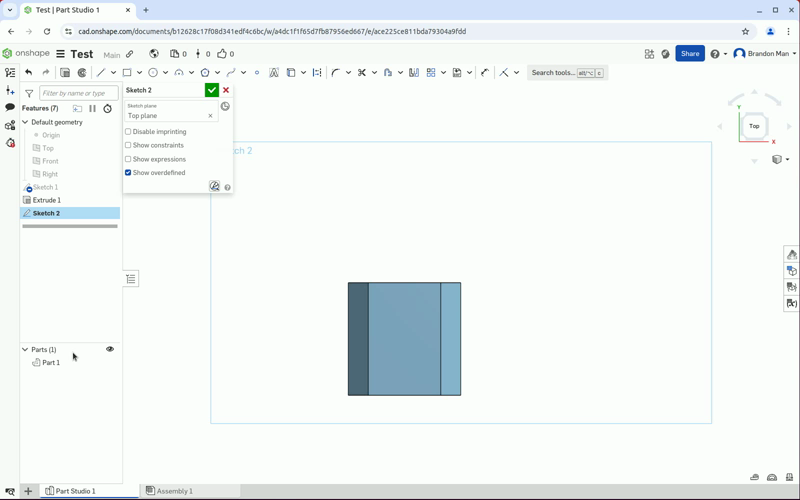
key(y)
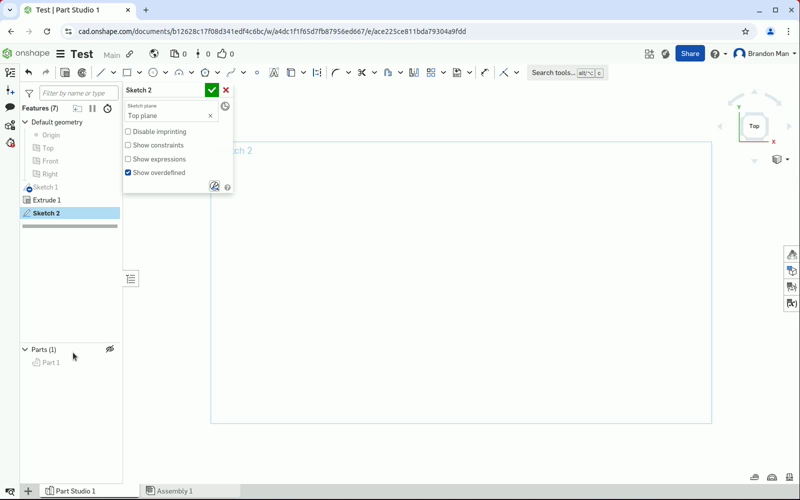
key(c)
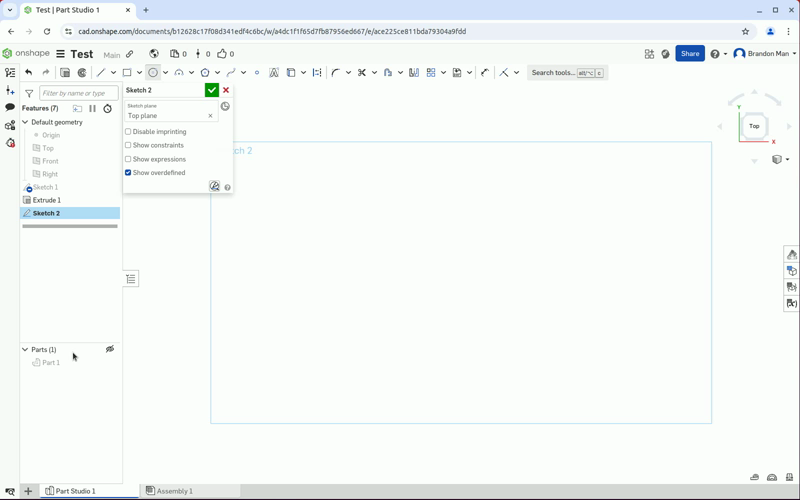
key_down(shift)
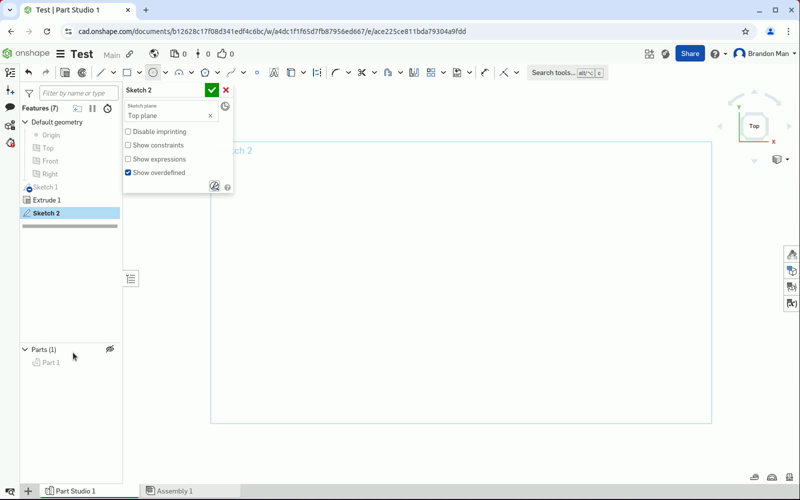
mouse_move(404, 339)
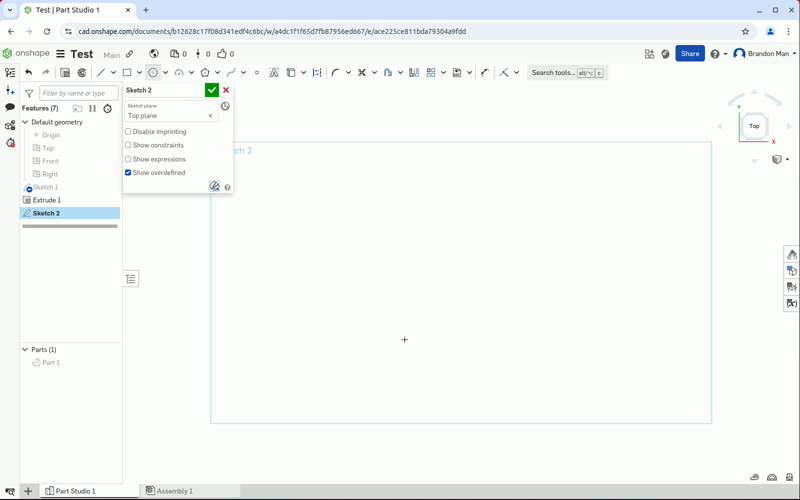
click(404, 339)
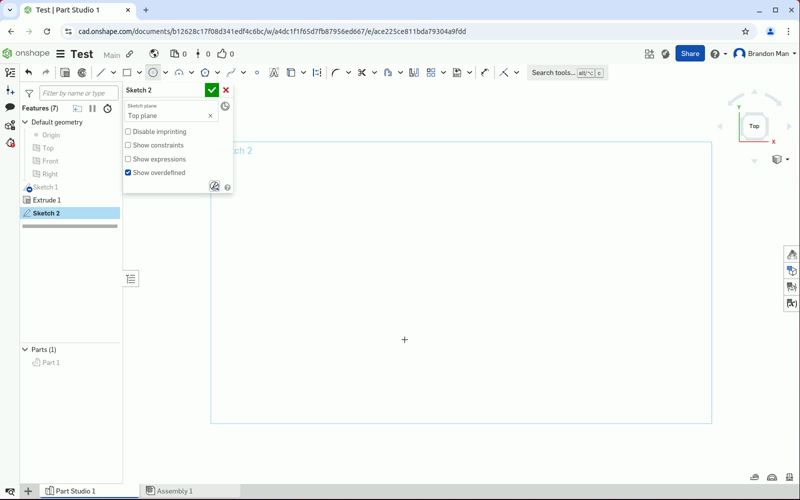
key_up(shift)
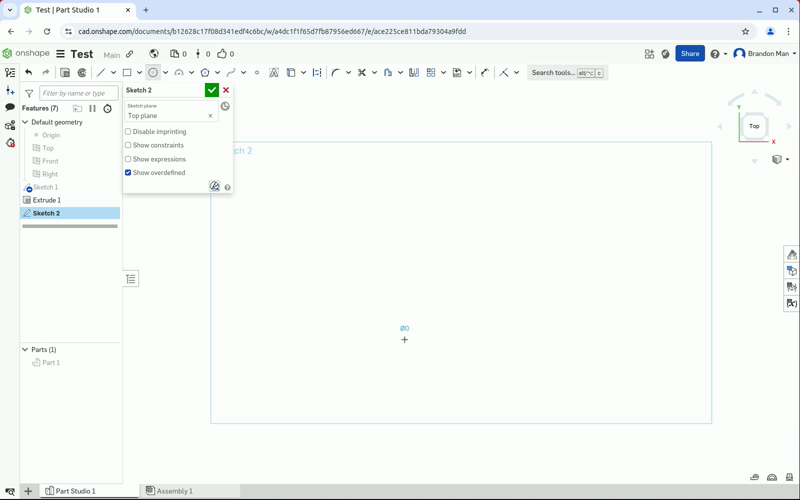
mouse_move(419, 339)
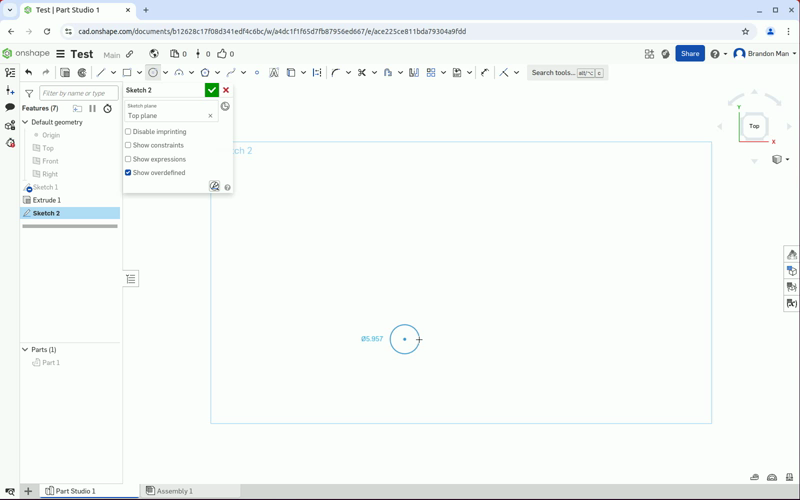
click(419, 339)
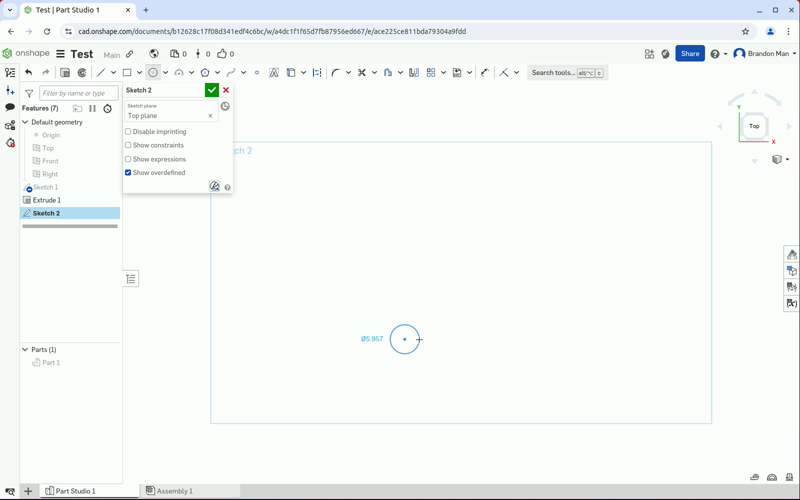
key(esc)
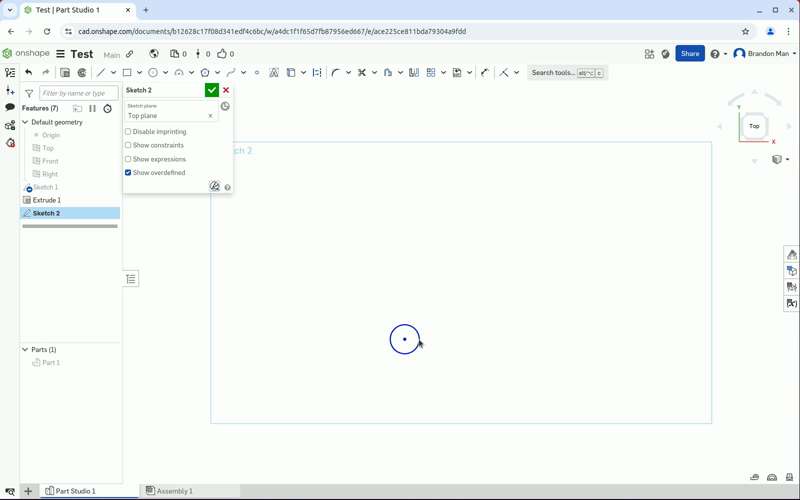
mouse_move(411, 335)
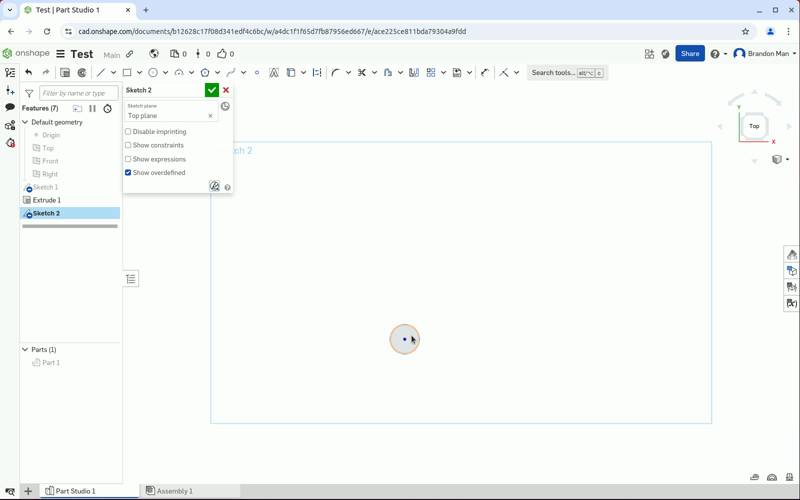
scroll(6)
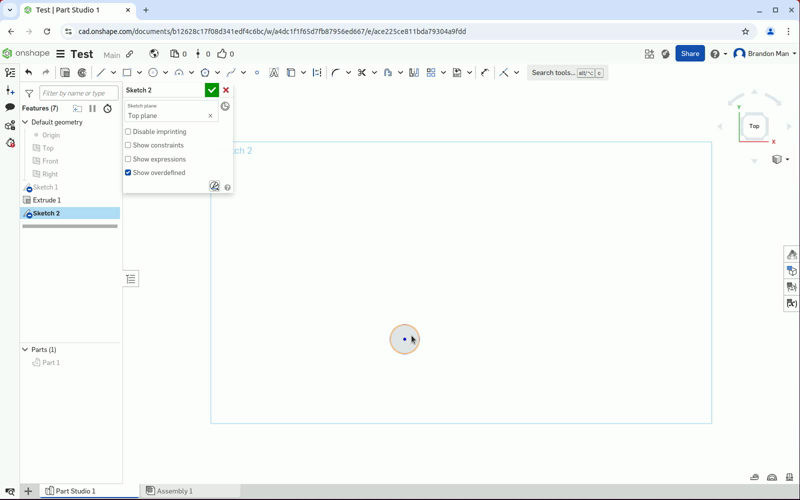
scroll(6)
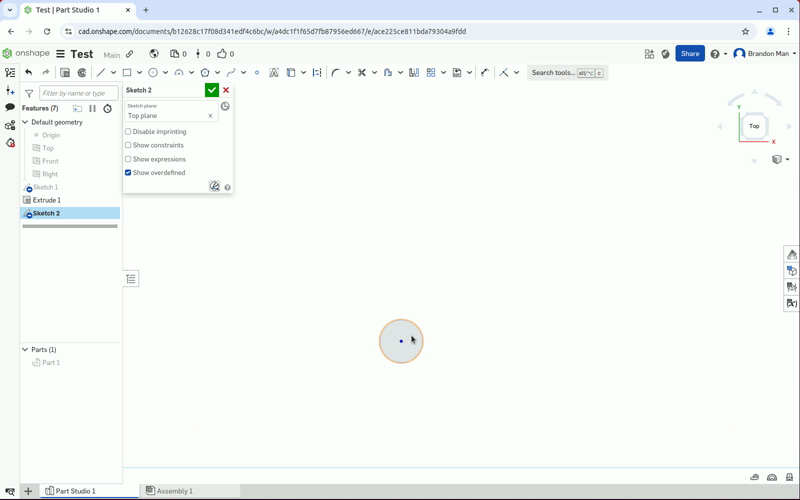
scroll(6)
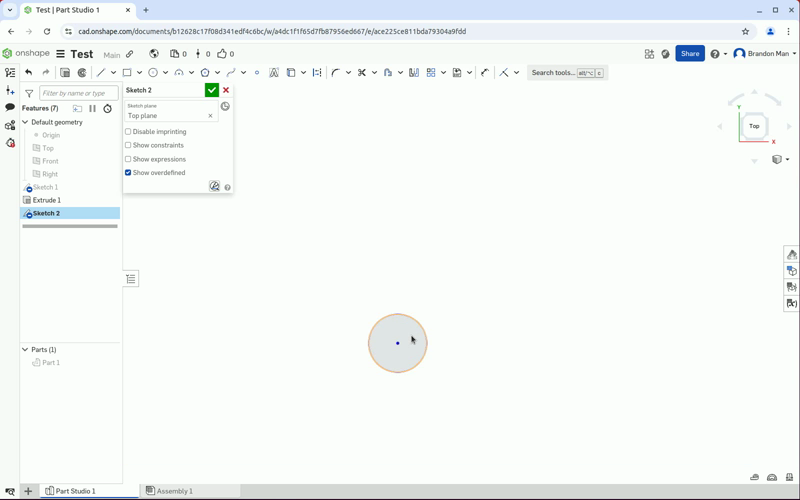
scroll(6)
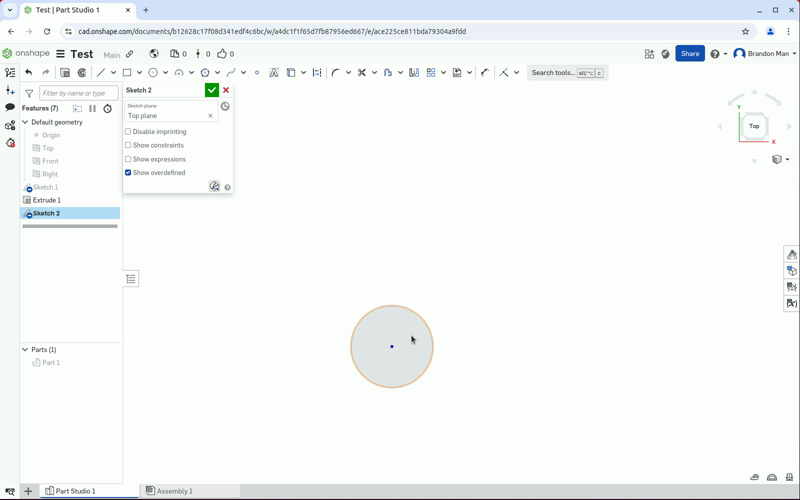
scroll(6)
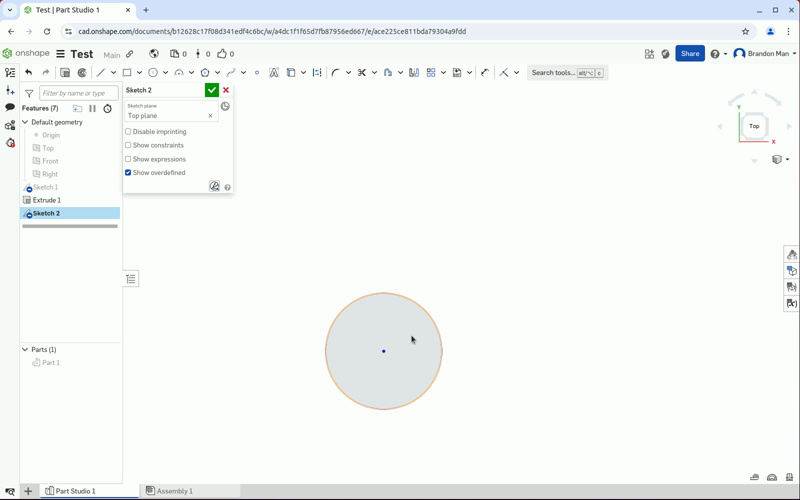
scroll(6)
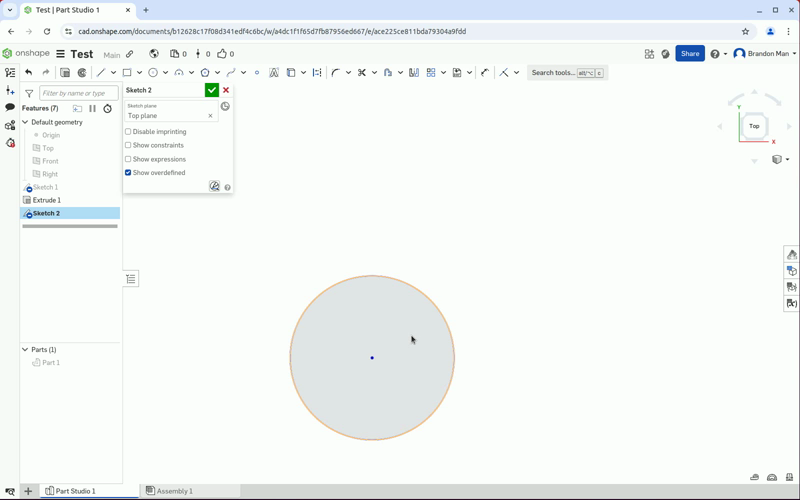
scroll(6)
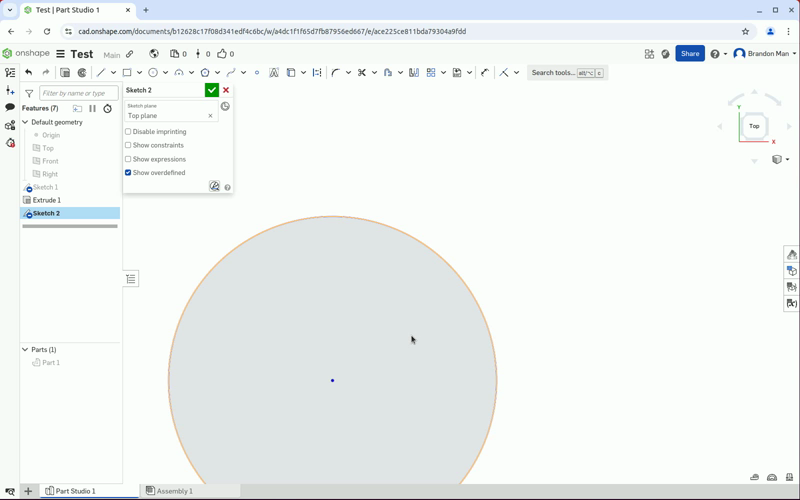
click(411, 335)
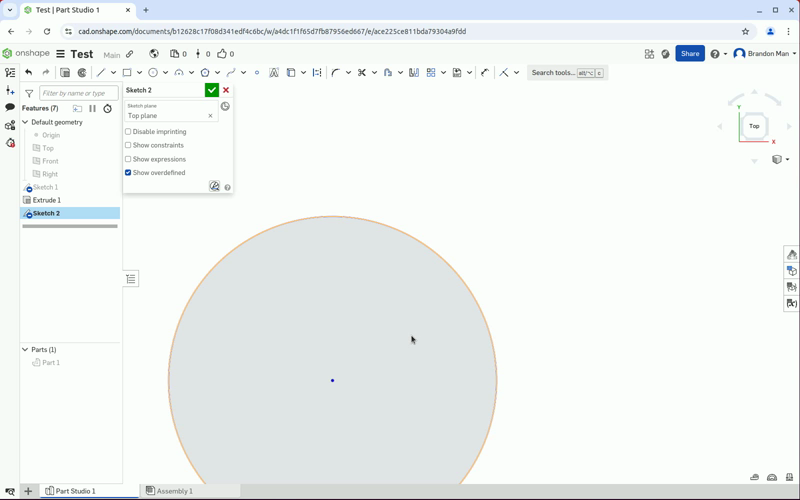
scroll(-6)
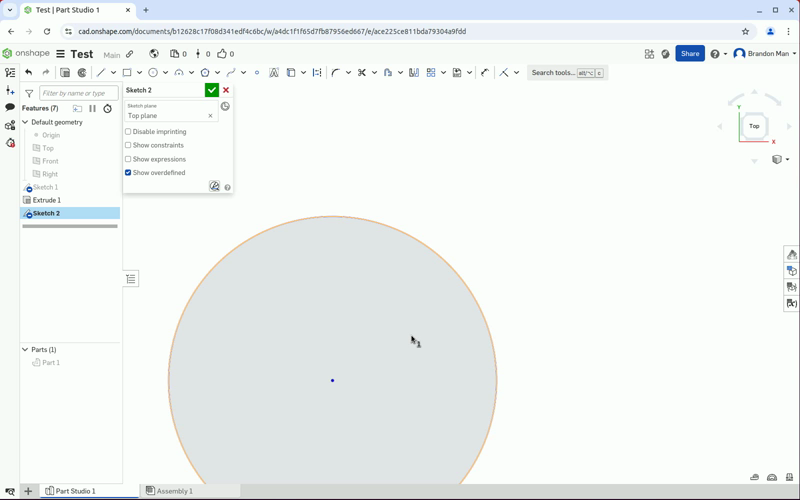
scroll(-6)
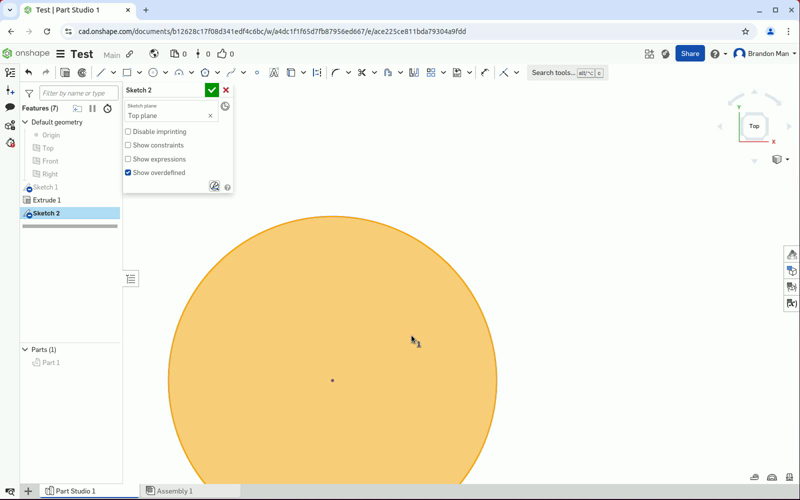
scroll(-6)
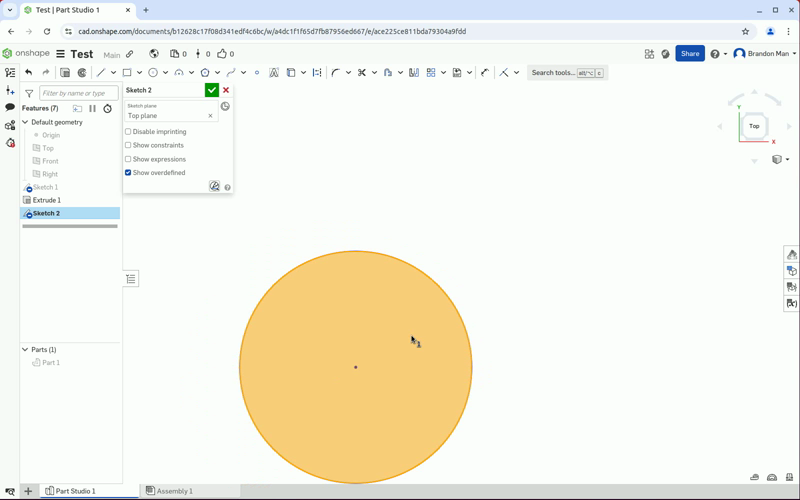
scroll(-6)
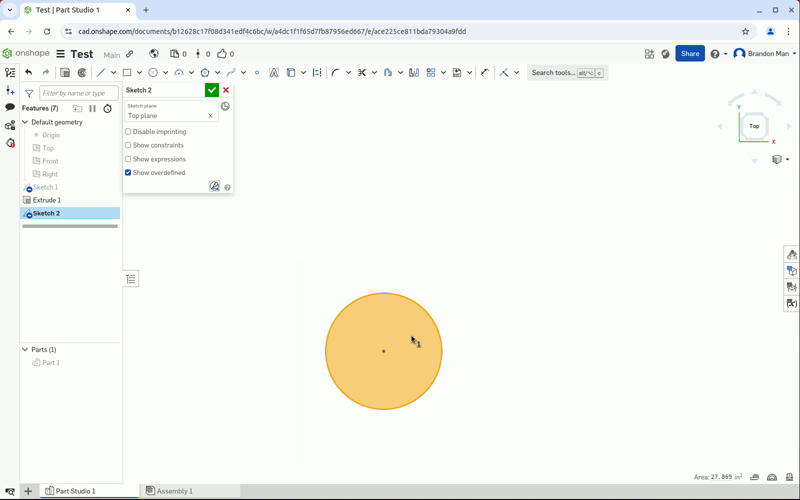
scroll(-6)
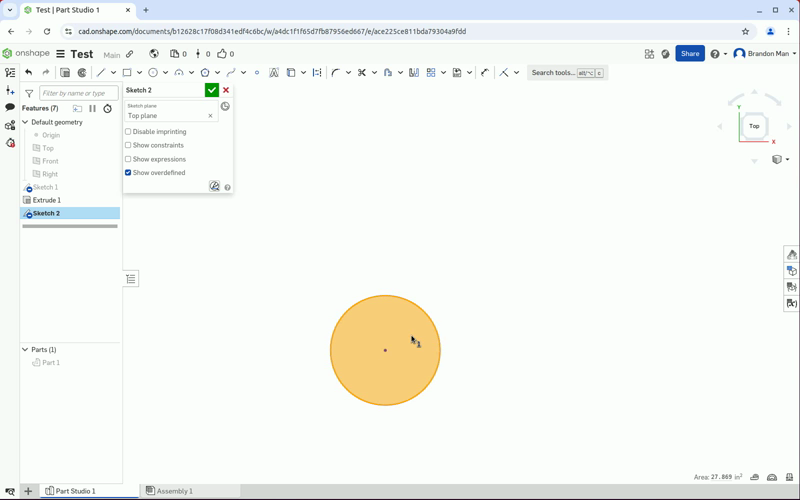
scroll(-6)
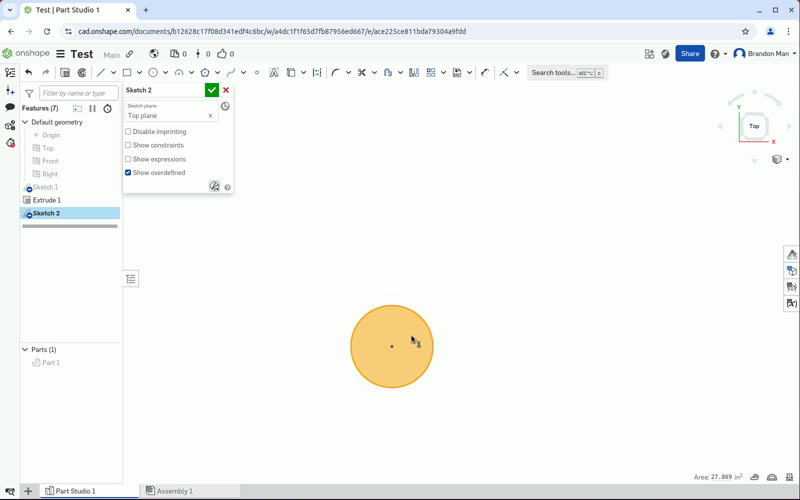
scroll(-6)
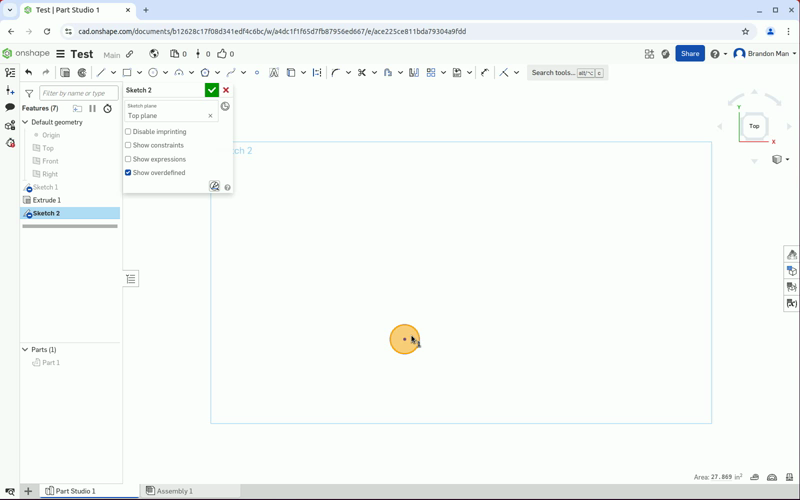
mouse_move(73, 352)
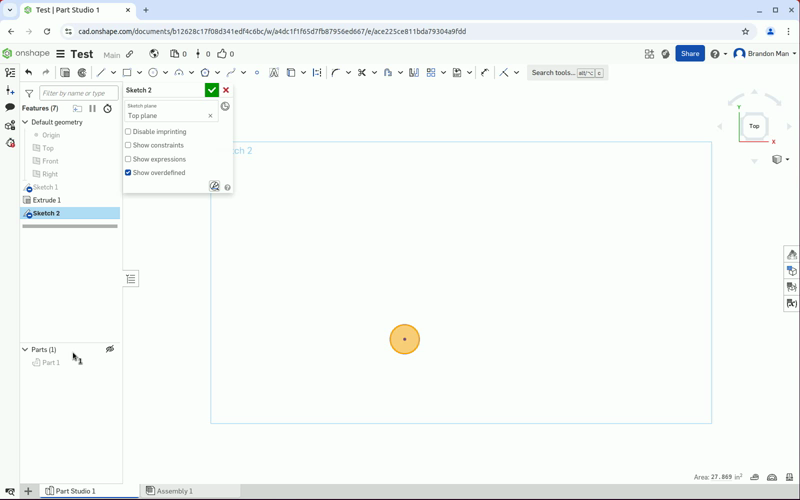
key(shift+y)
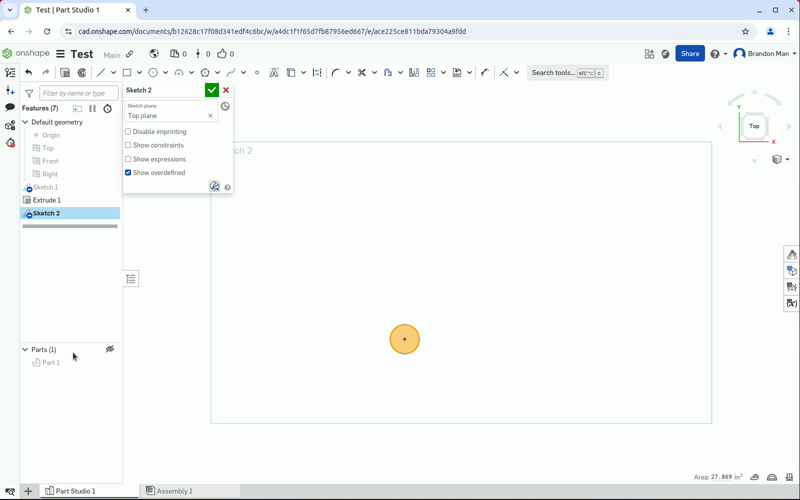
key(shift+e)
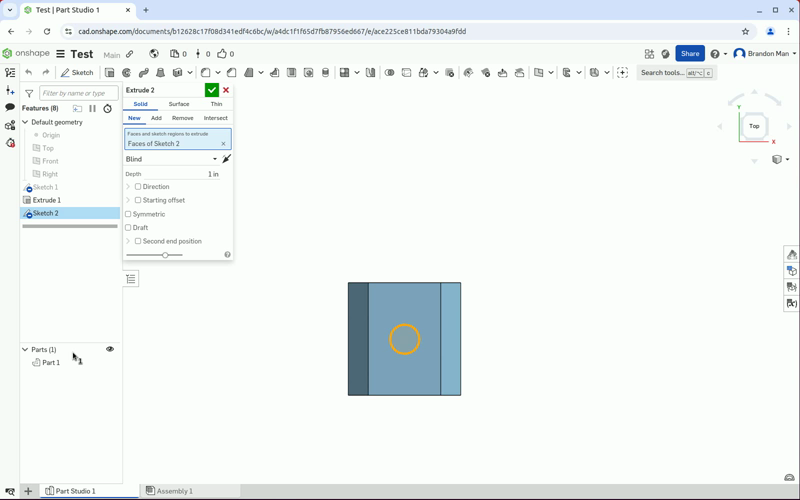
mouse_move(143, 106)
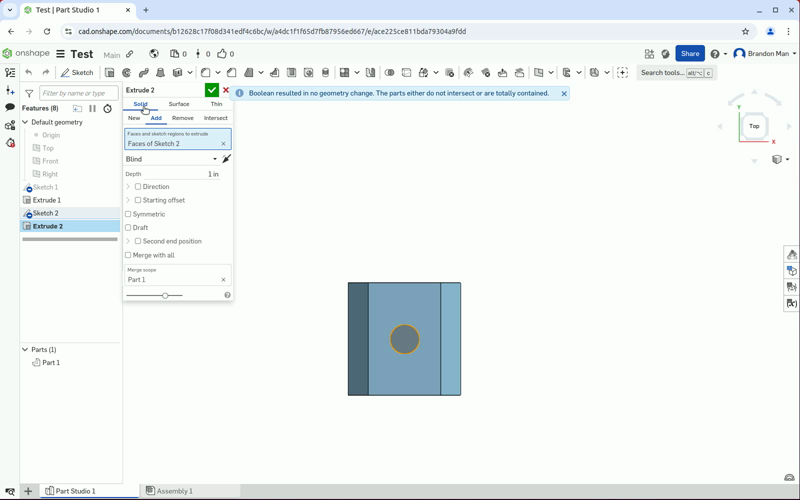
click(143, 106)
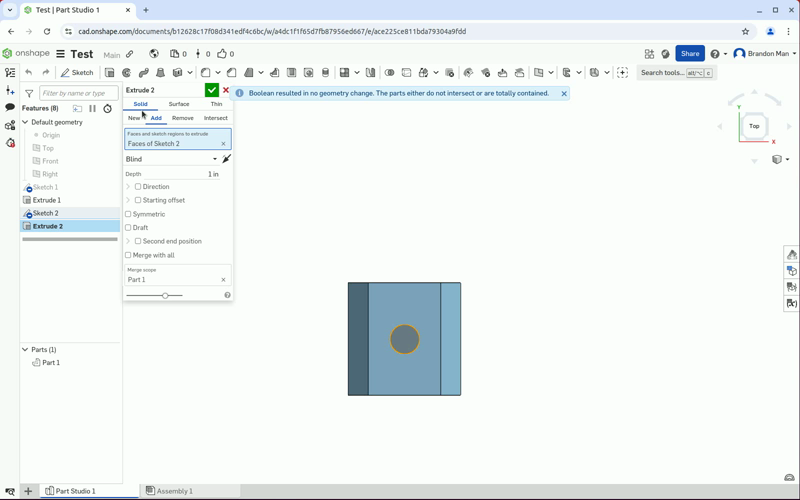
mouse_move(137, 120)
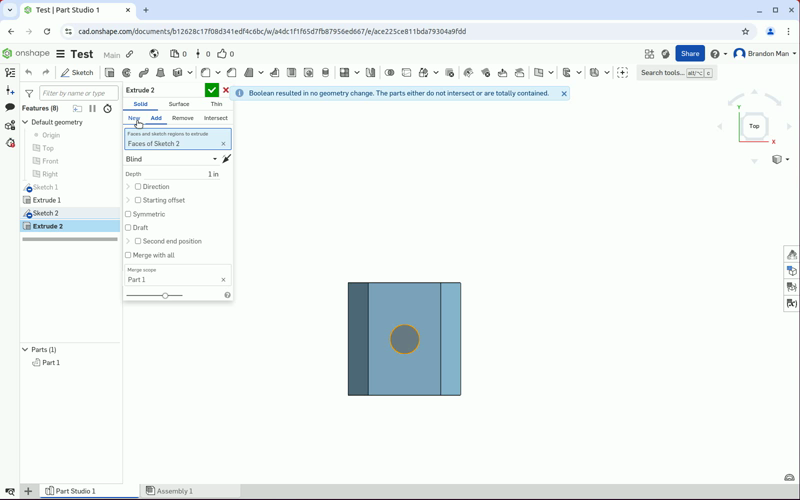
click(137, 120)
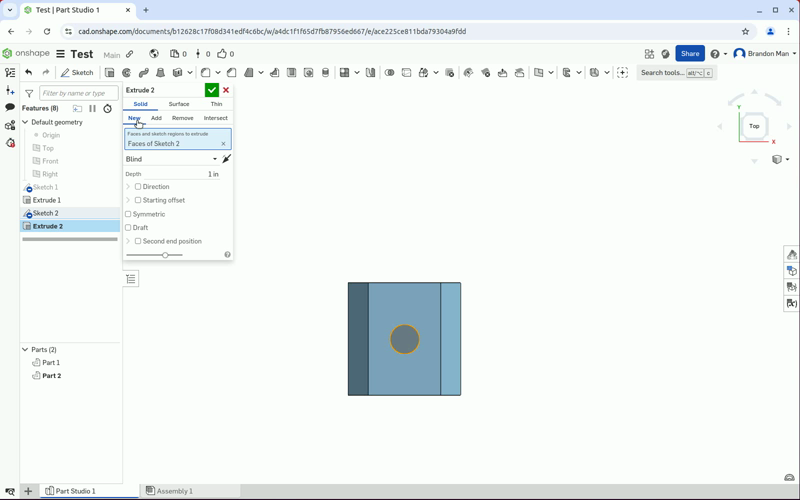
key(tab, 4)
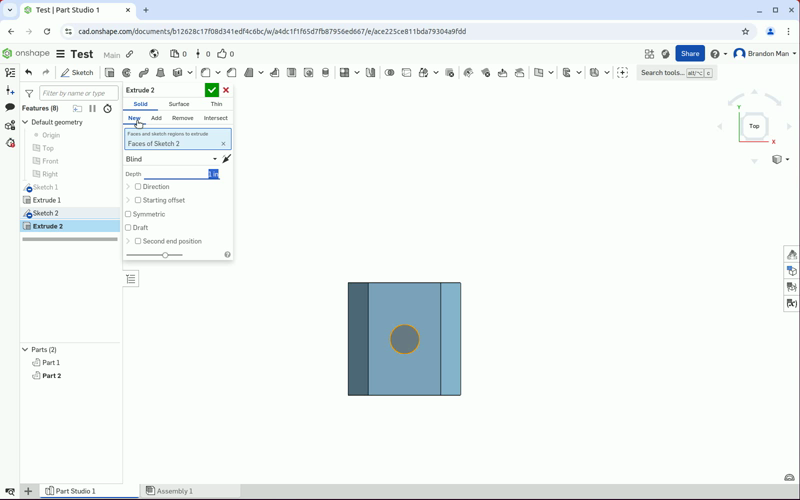
text(17.331)
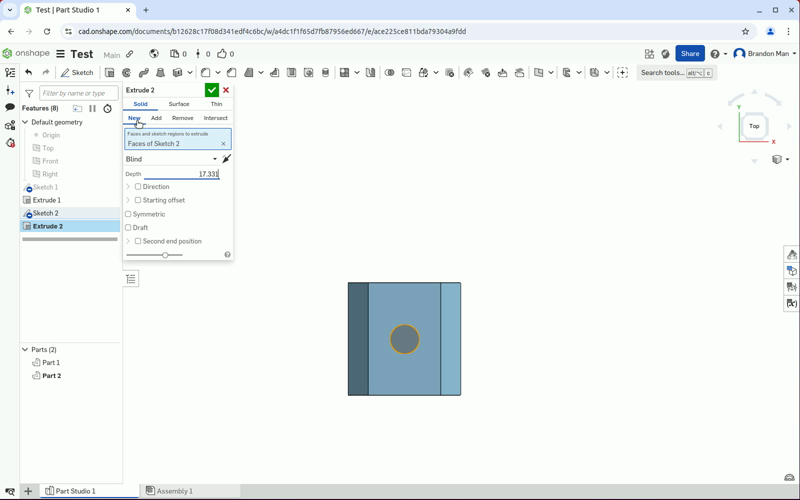
key(enter)
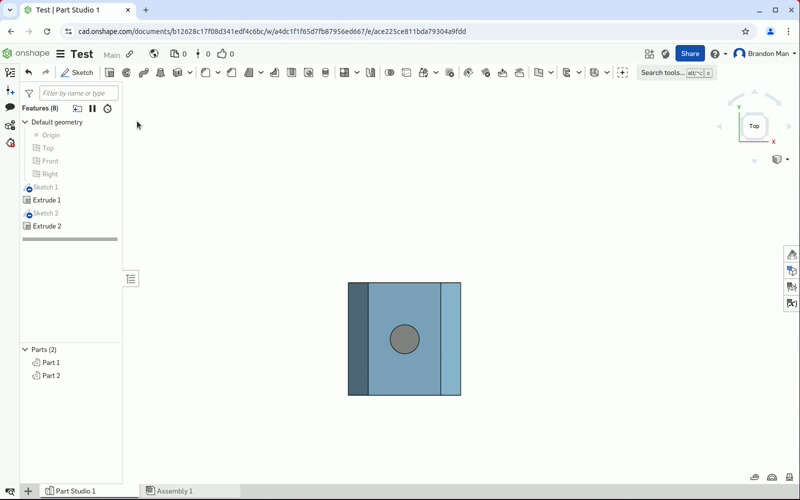
key(shift+h)
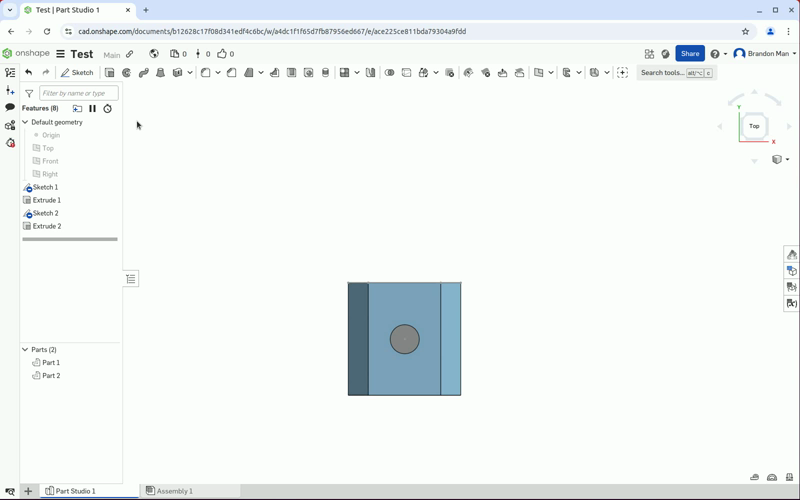
key(shift+h)
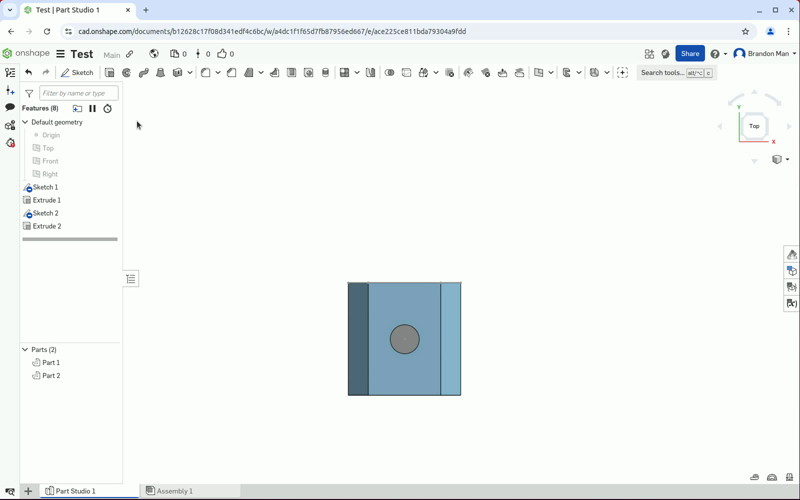
key(shift+7)
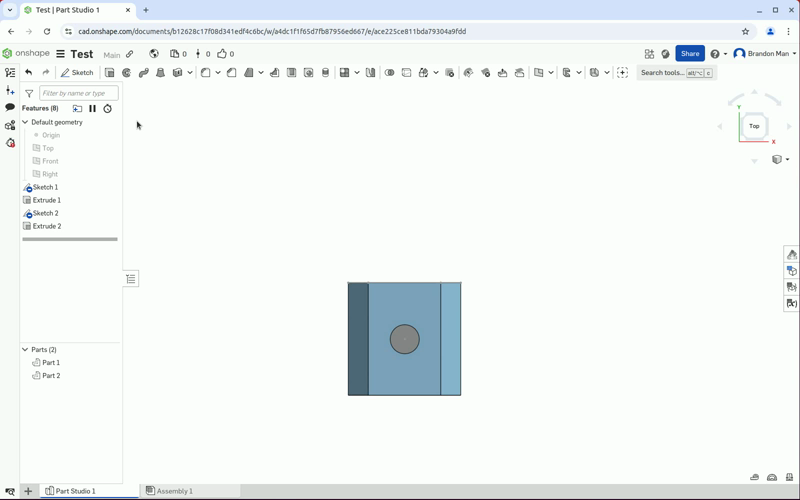
key(up, 3)
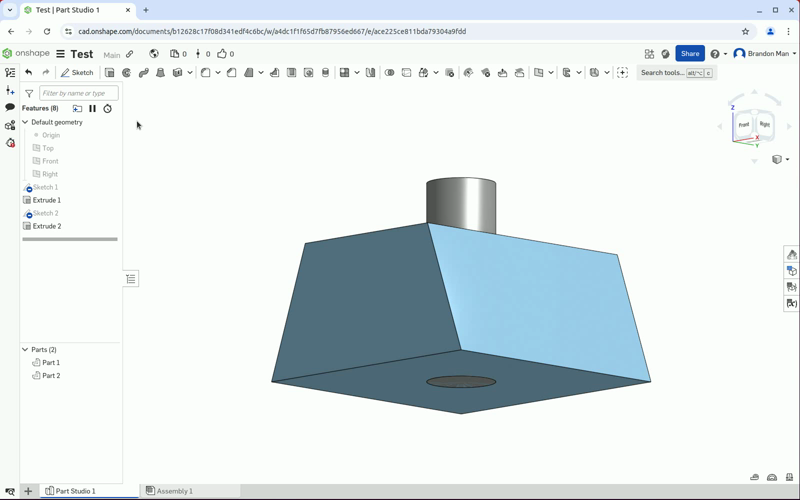
key(left, 3)
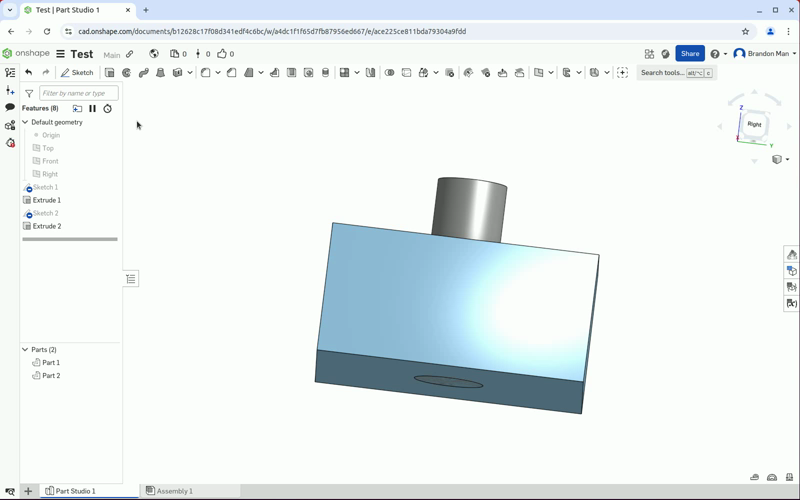
key(right, 3)
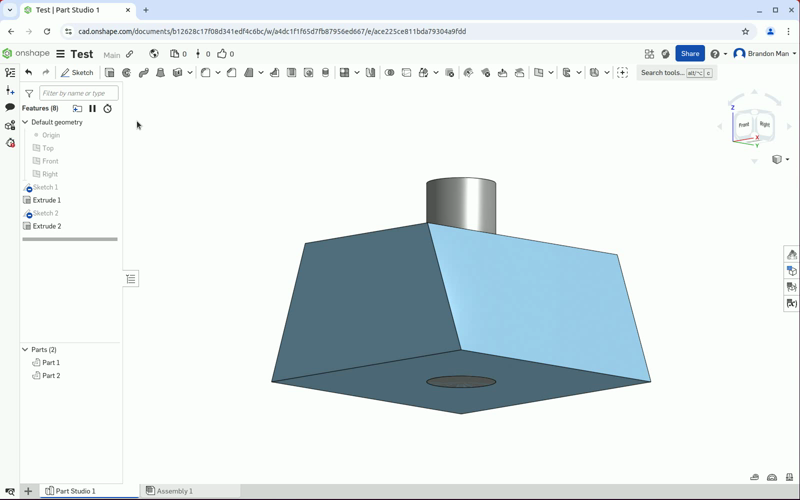
key(down, 3)
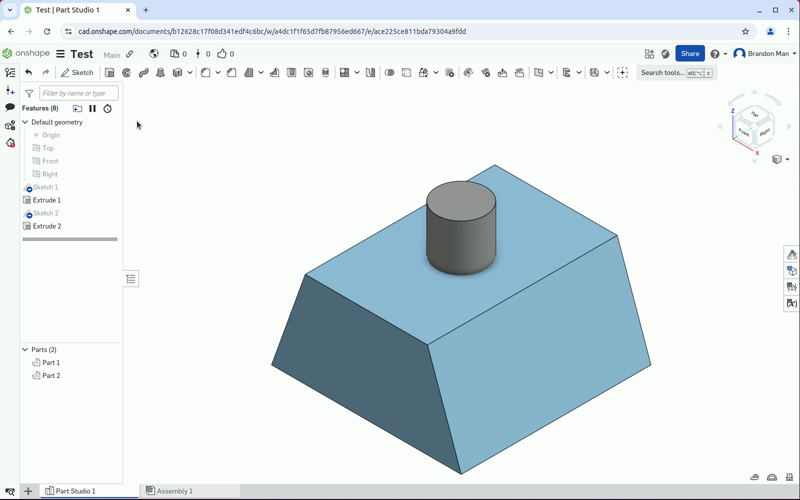
mouse_move(73, 189)
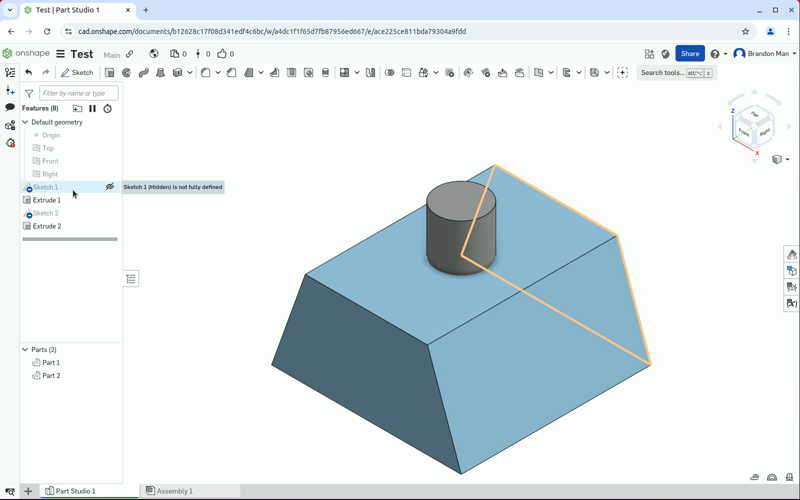
click(73, 189)